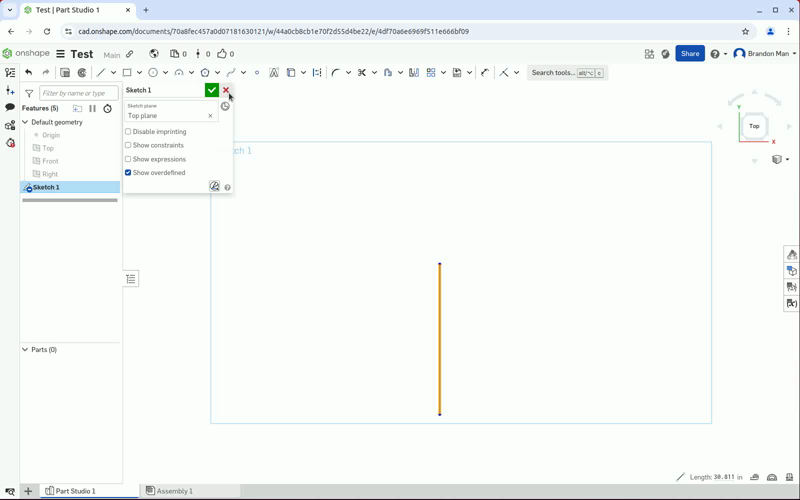
key(shift+h)
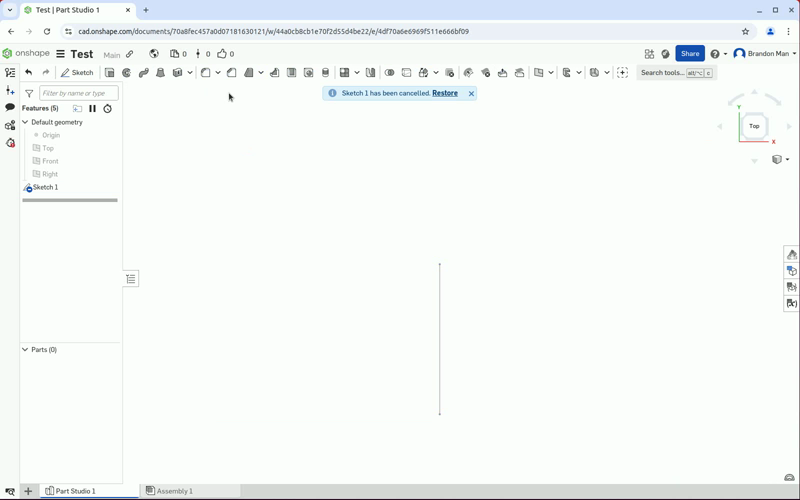
key(shift+s)
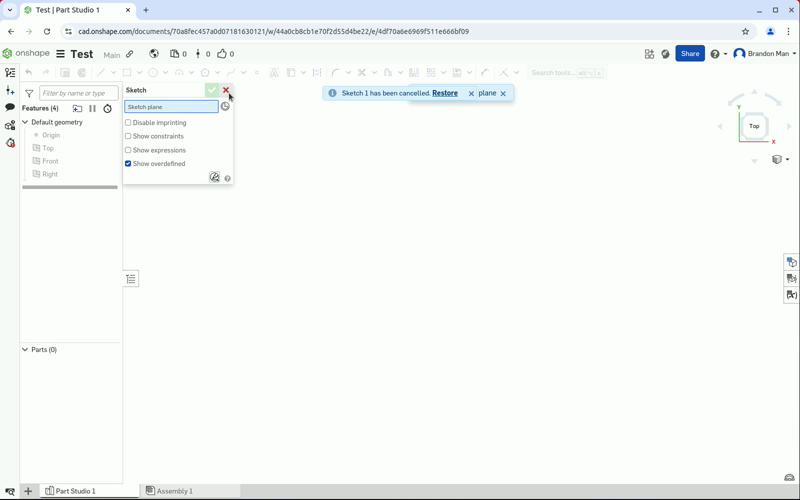
mouse_move(73, 150)
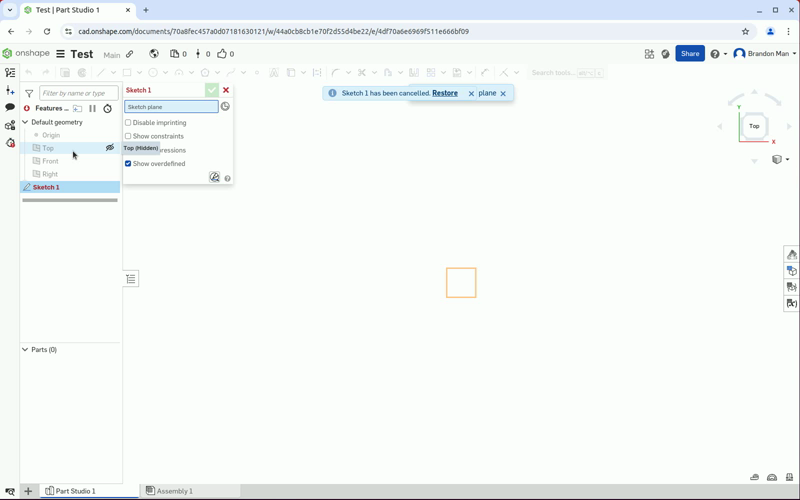
click(73, 150)
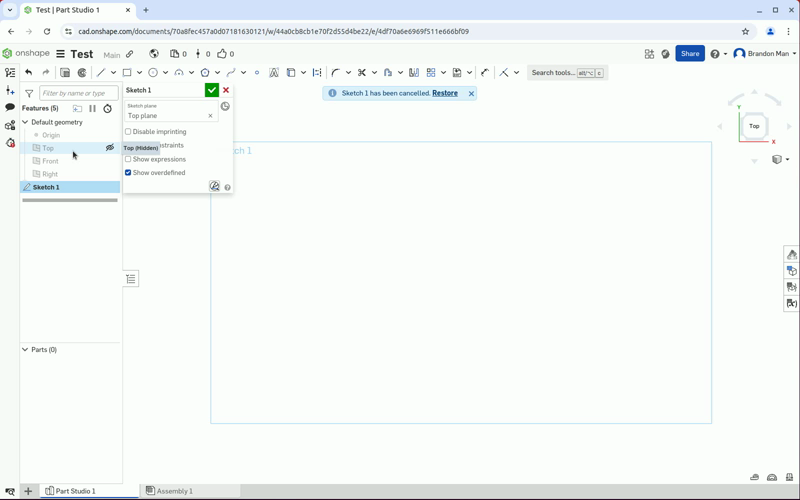
mouse_move(73, 352)
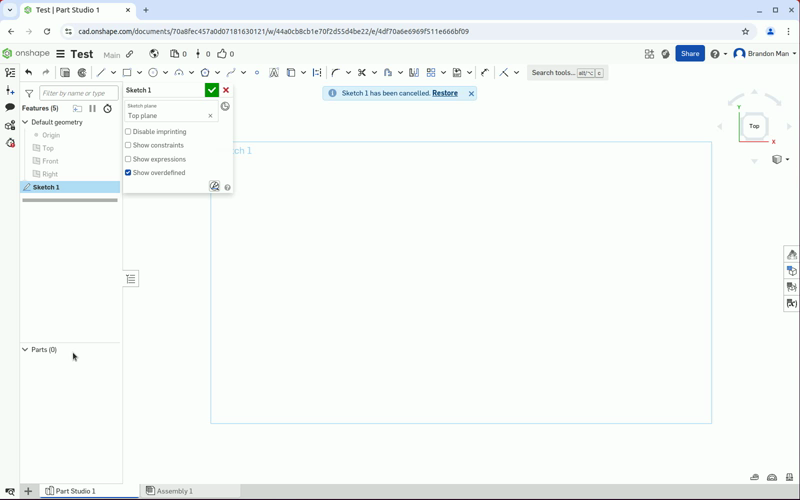
key(y)
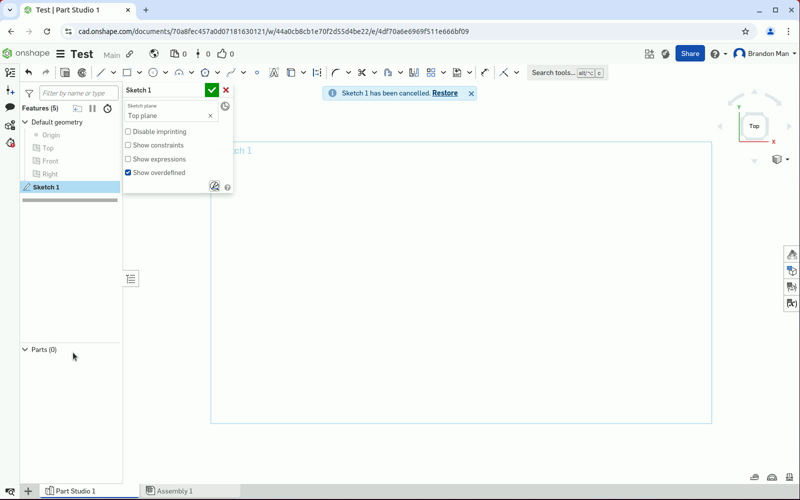
key(l)
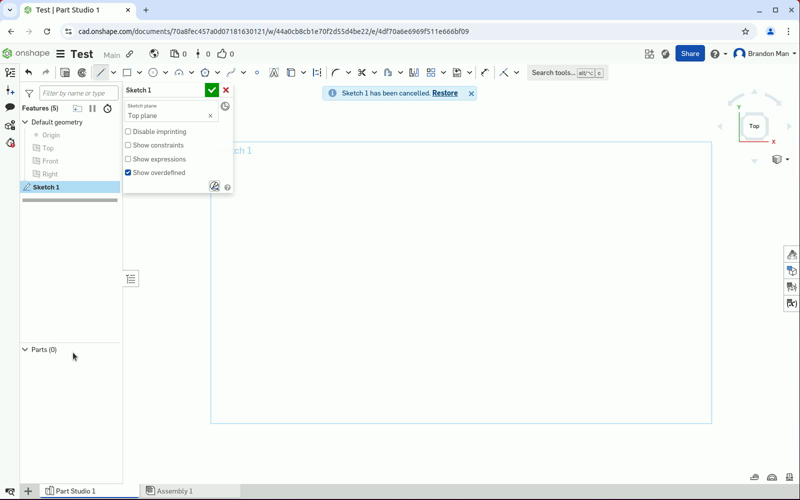
key_down(shift)
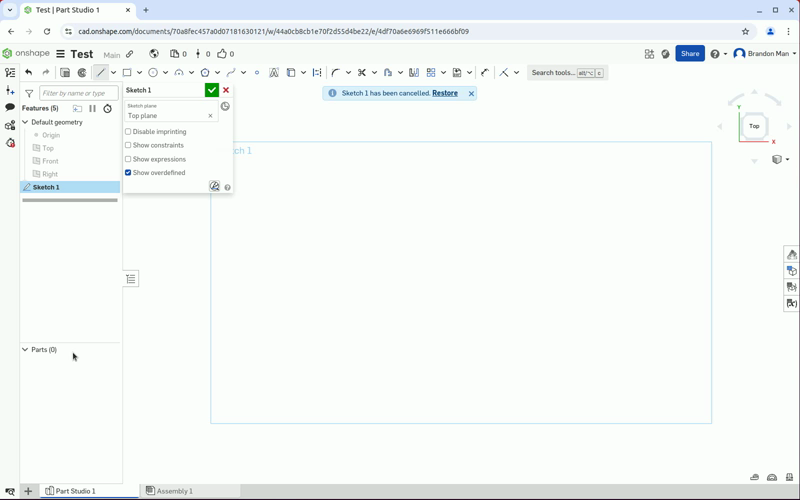
mouse_move(451, 292)
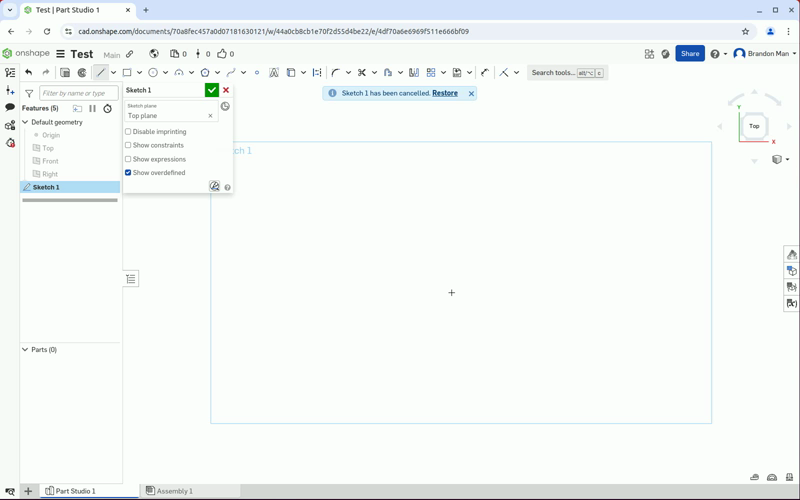
click(451, 292)
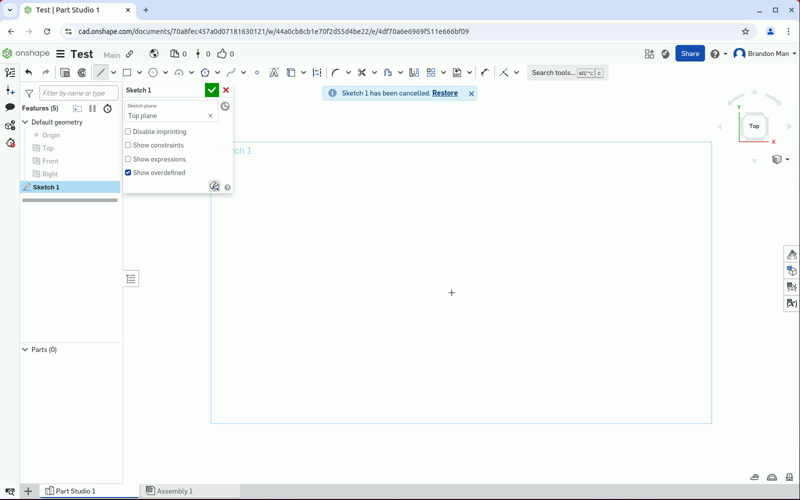
key_up(shift)
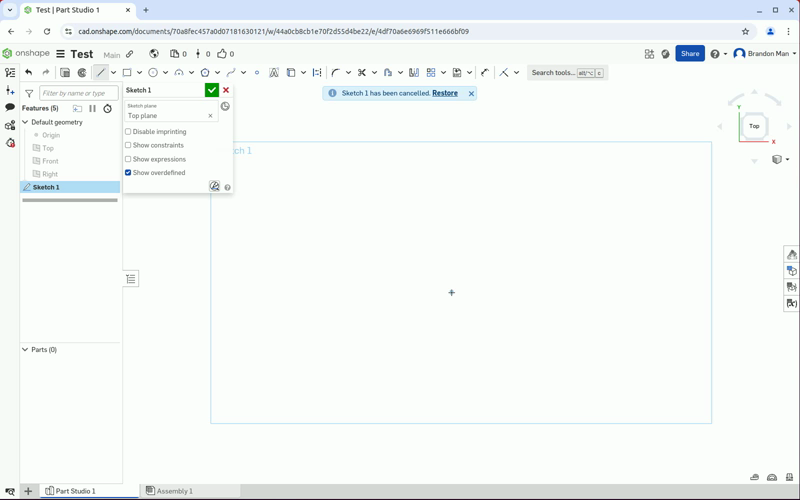
key_down(shift)
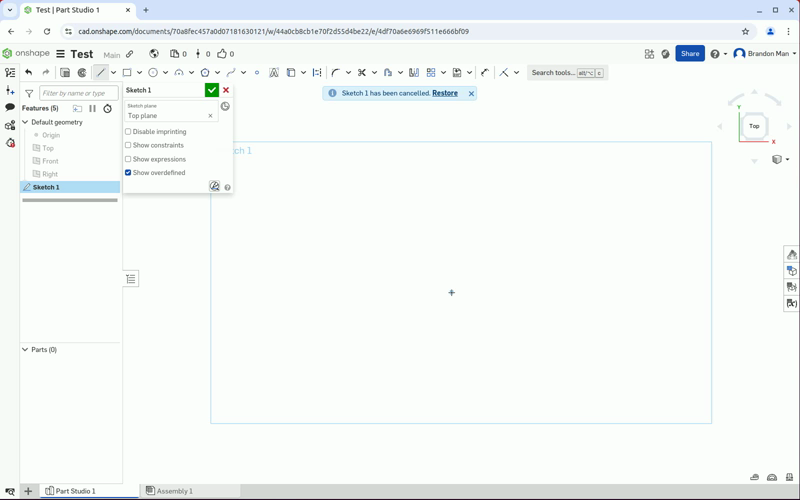
mouse_move(550, 292)
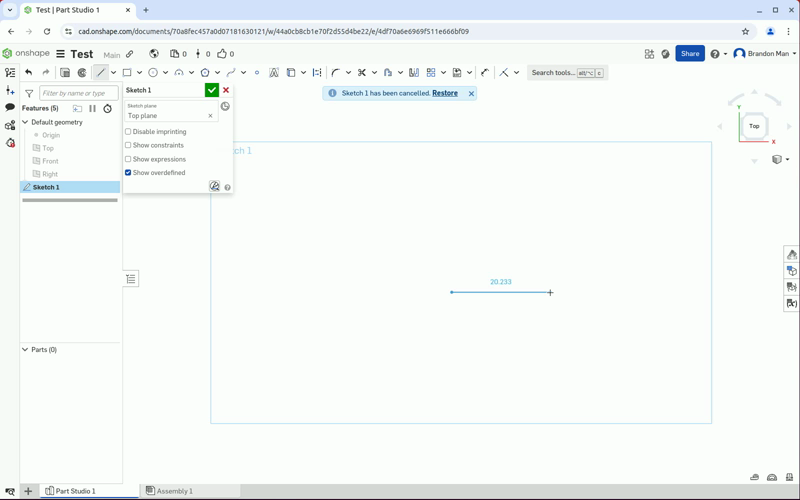
click(550, 292)
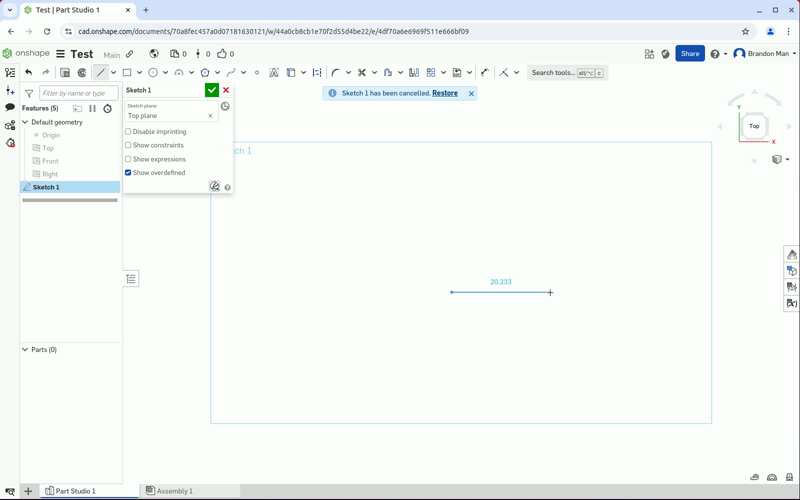
key_up(shift)
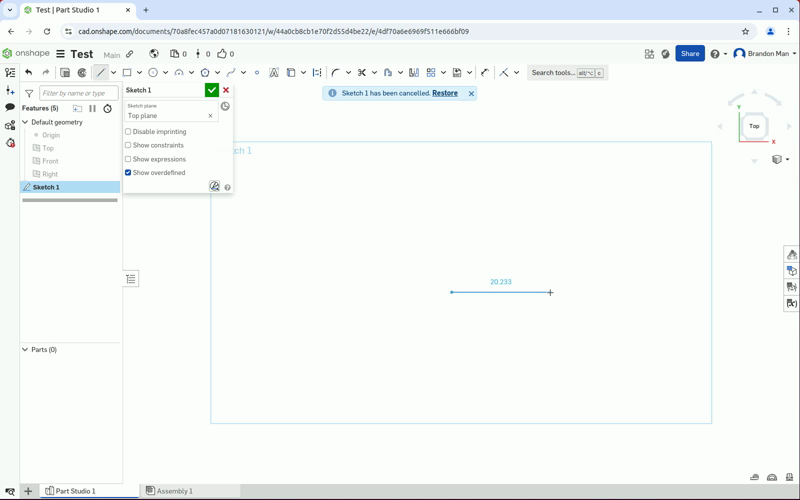
key_down(shift)
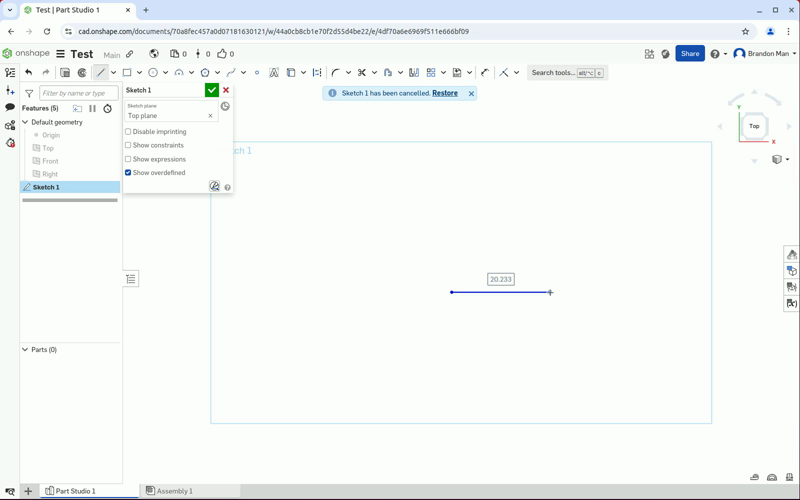
mouse_move(550, 170)
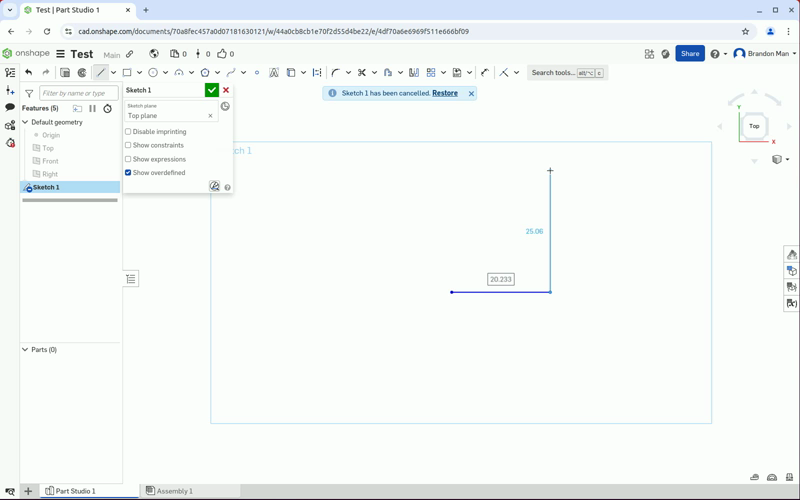
click(550, 170)
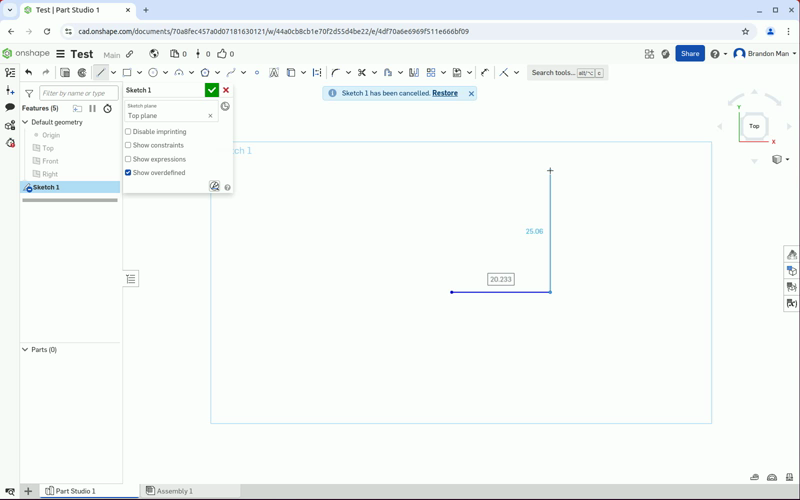
key_up(shift)
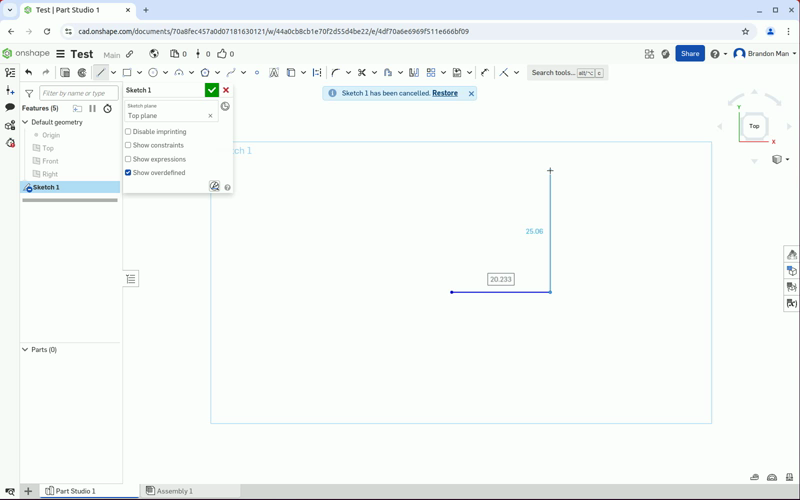
key_down(shift)
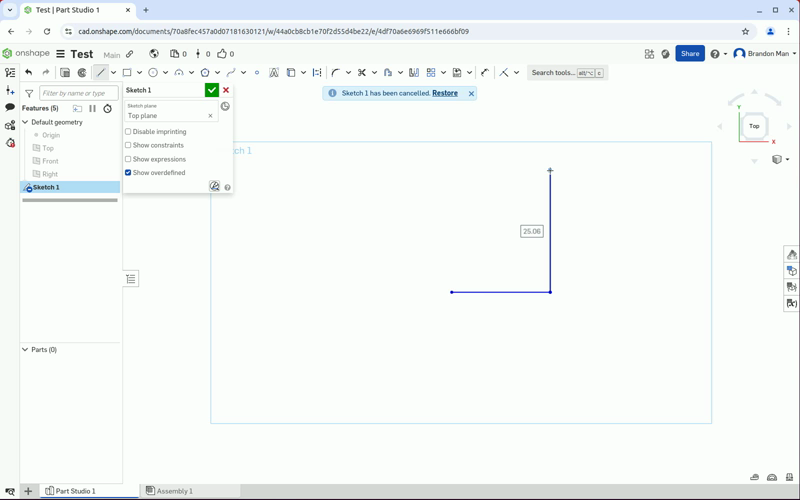
mouse_move(451, 170)
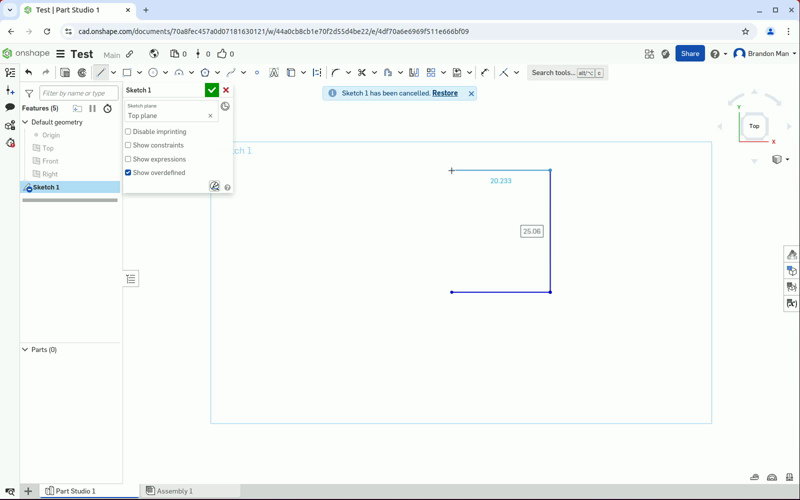
click(451, 170)
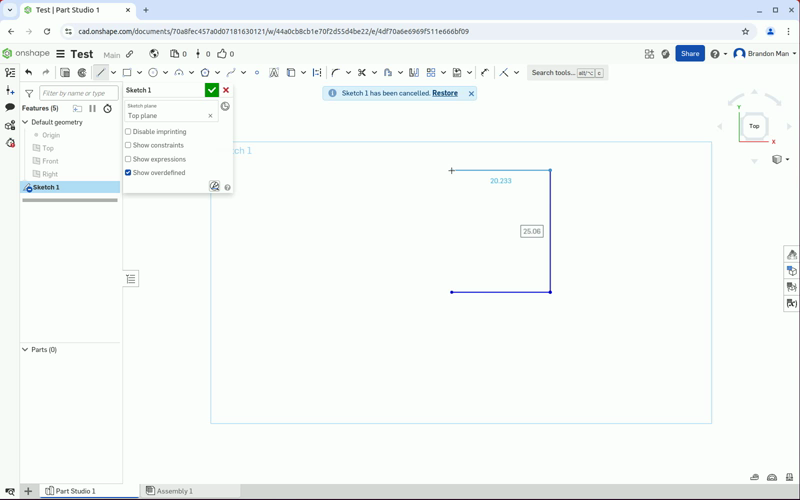
key_up(shift)
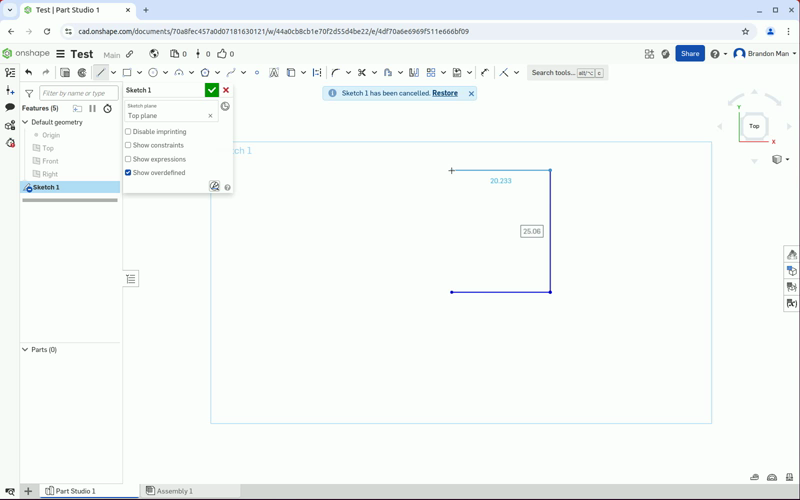
key_down(shift)
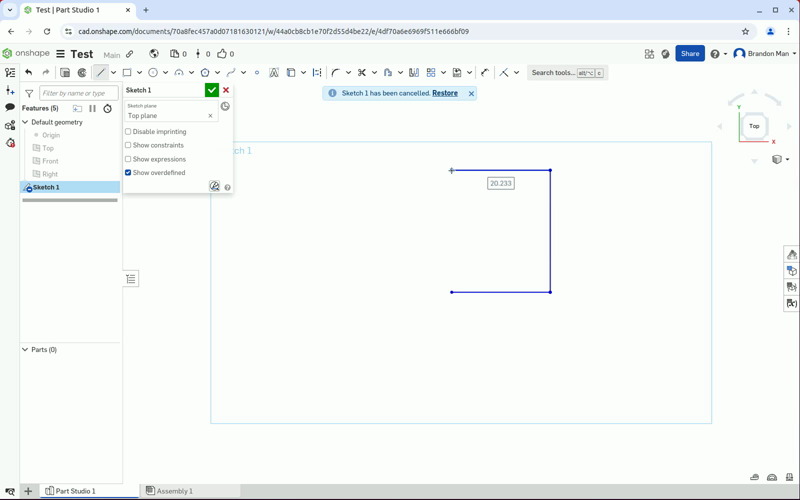
mouse_move(451, 292)
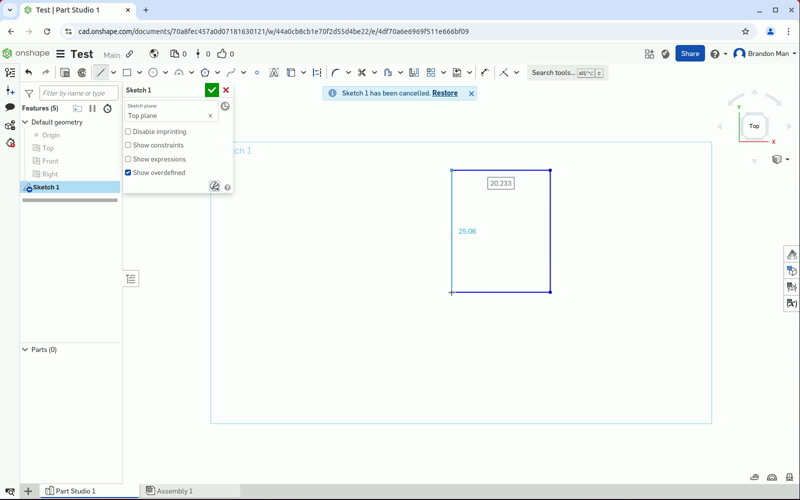
key_up(shift)
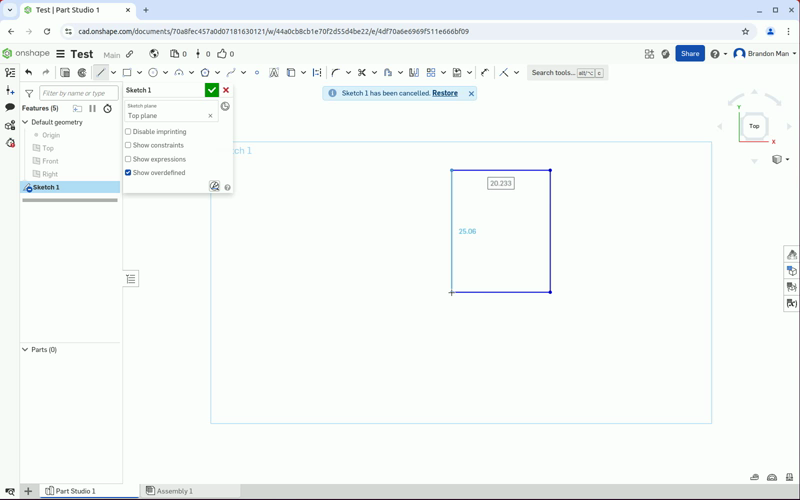
click(451, 292)
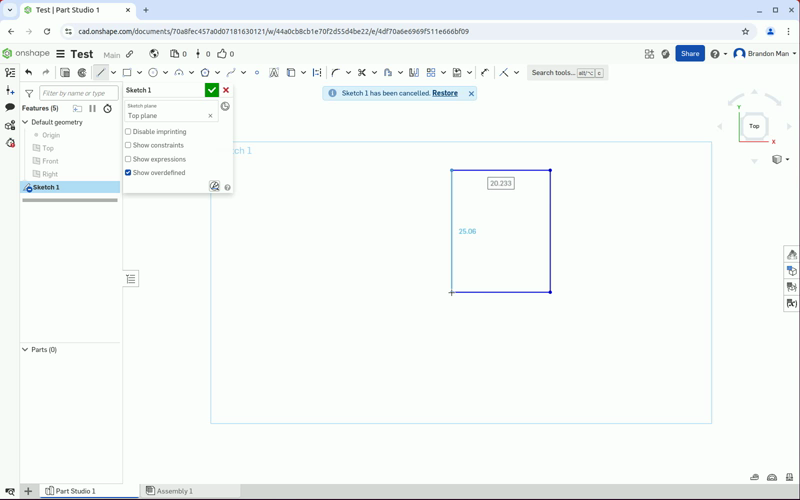
key(esc)
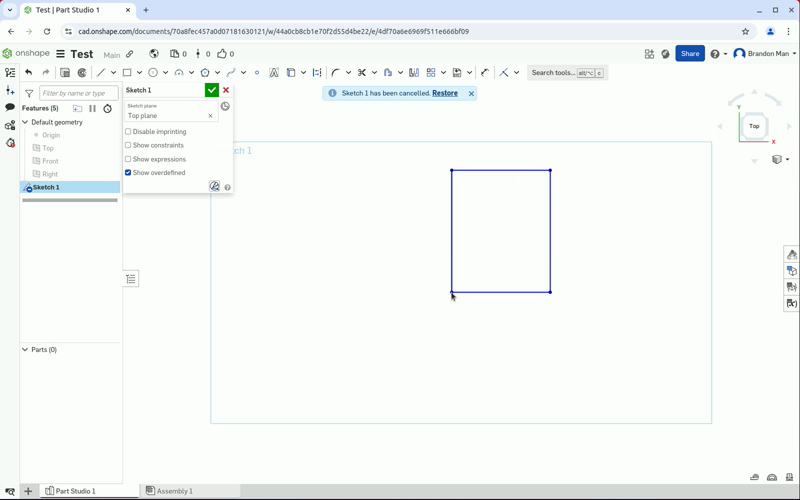
key(l)
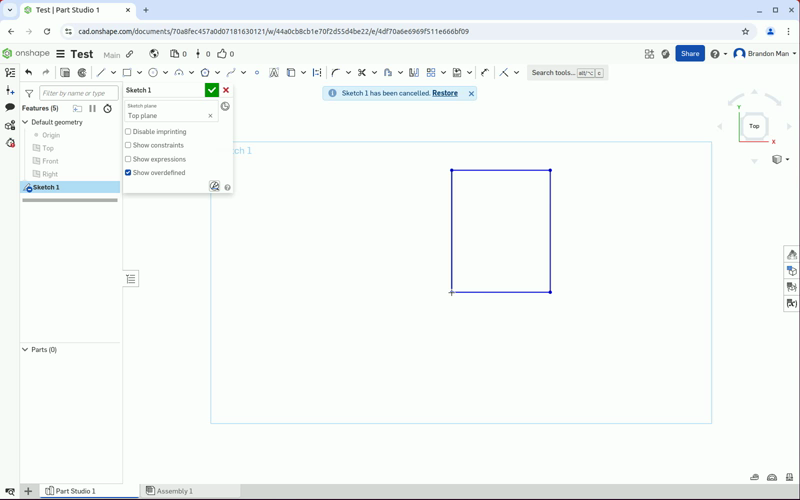
key_down(shift)
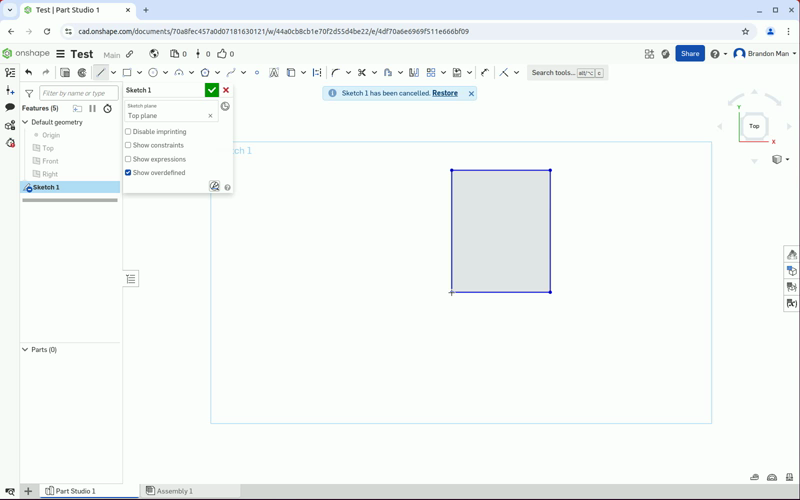
mouse_move(460, 283)
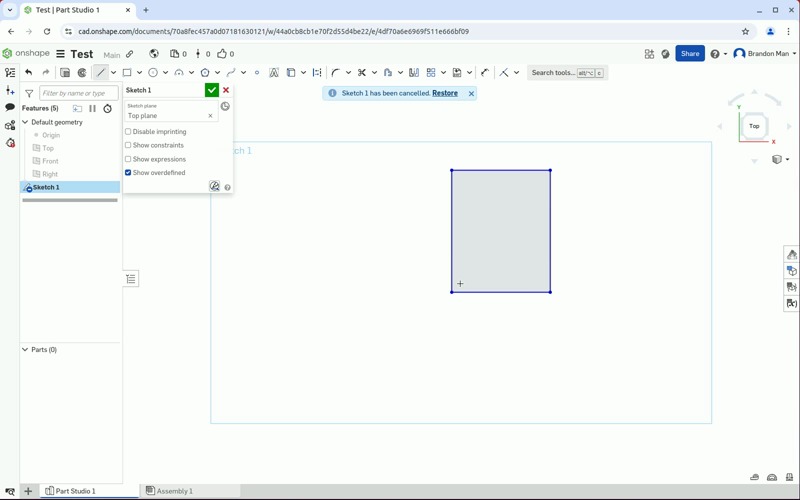
click(460, 283)
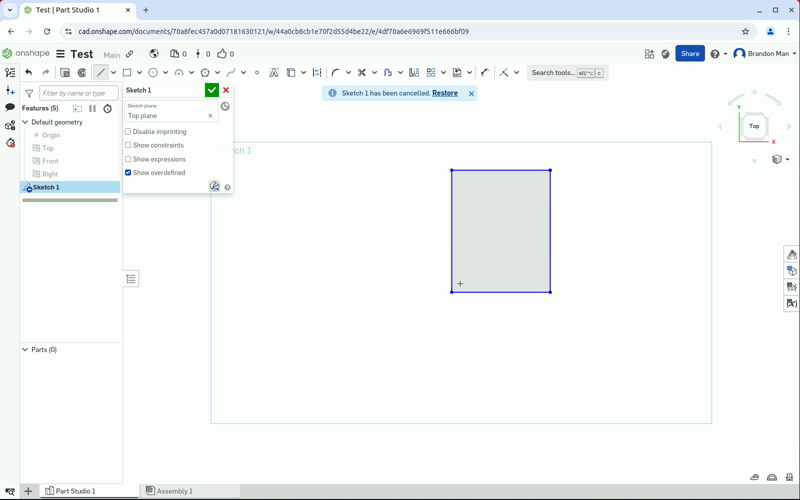
key_up(shift)
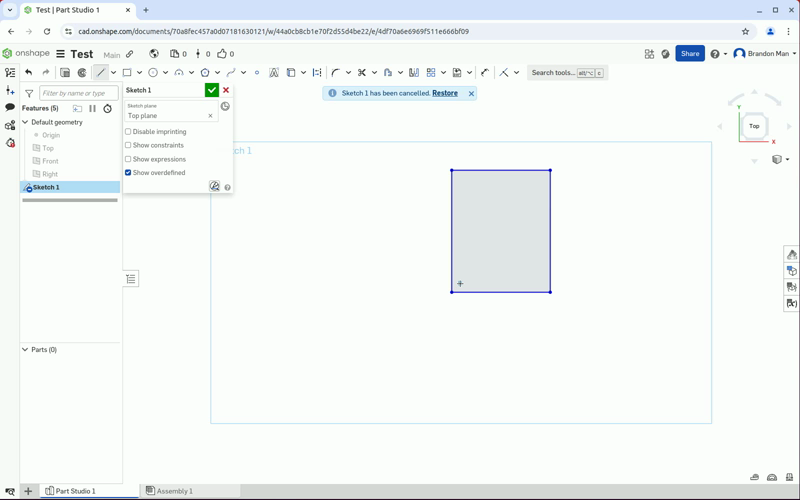
key_down(shift)
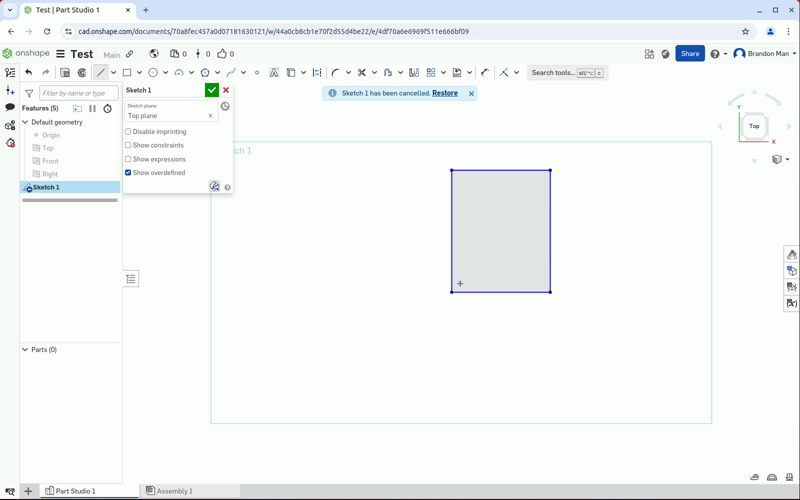
mouse_move(540, 283)
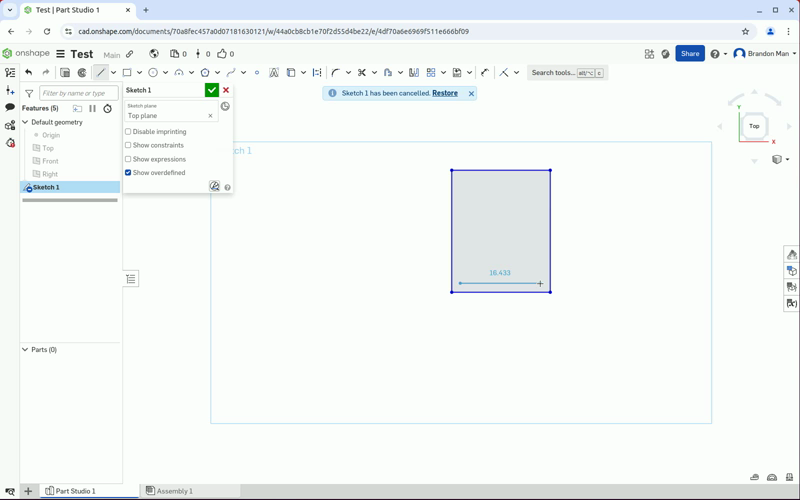
click(540, 283)
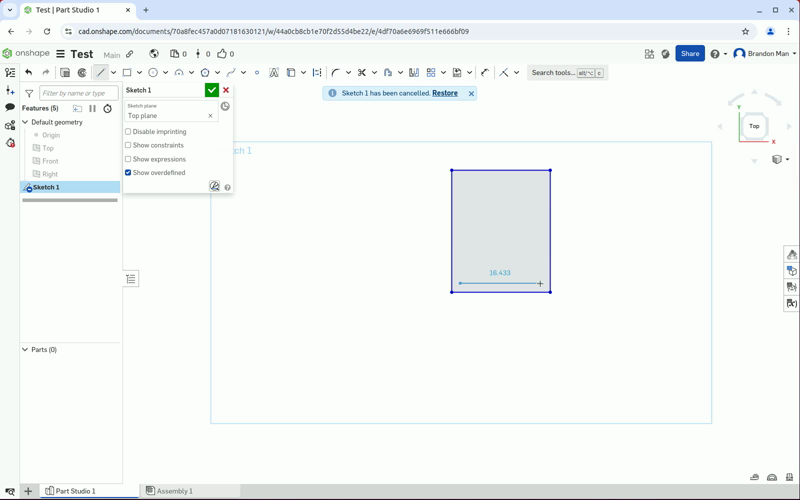
key_up(shift)
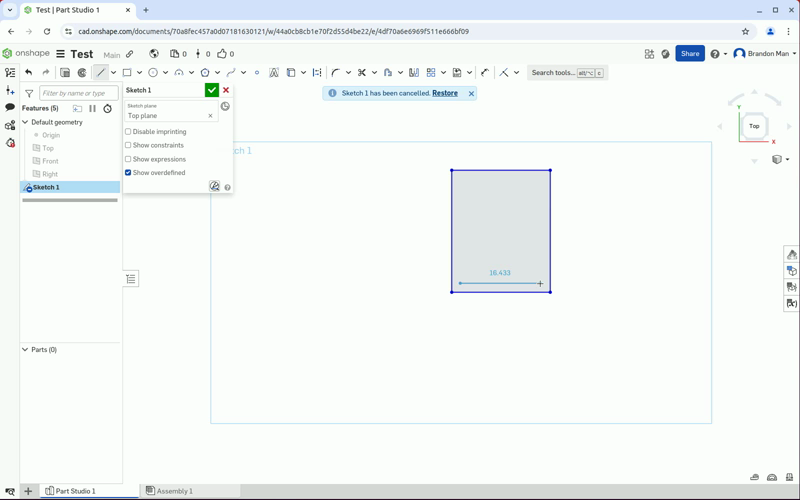
key_down(shift)
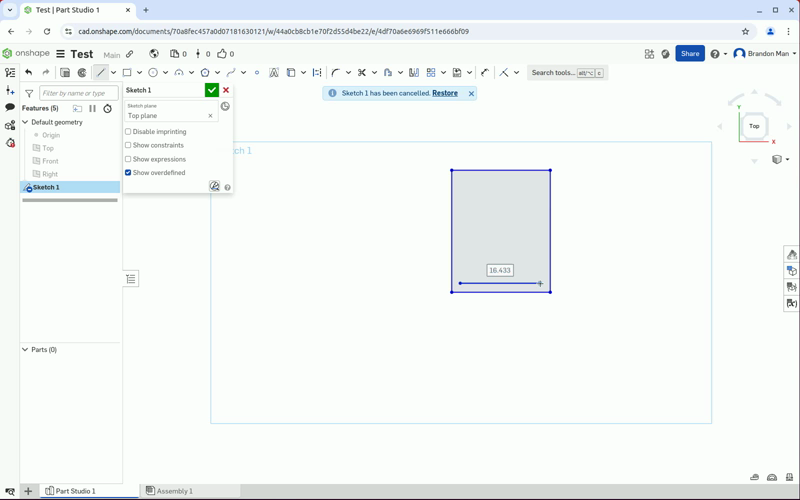
mouse_move(540, 179)
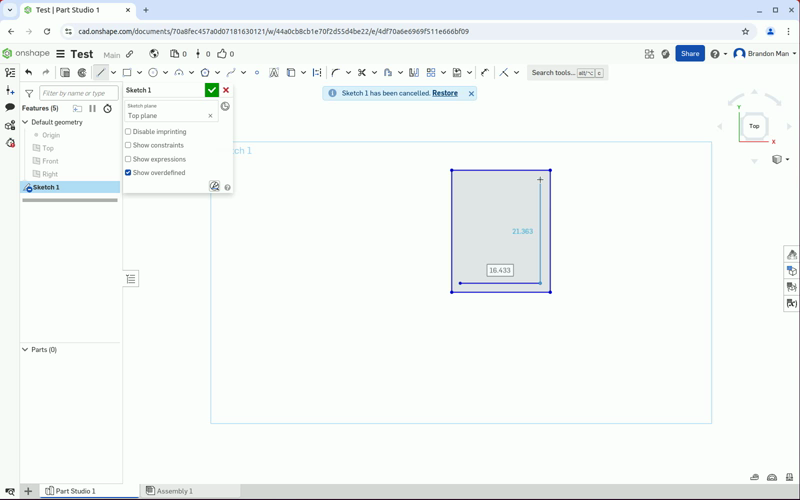
click(540, 179)
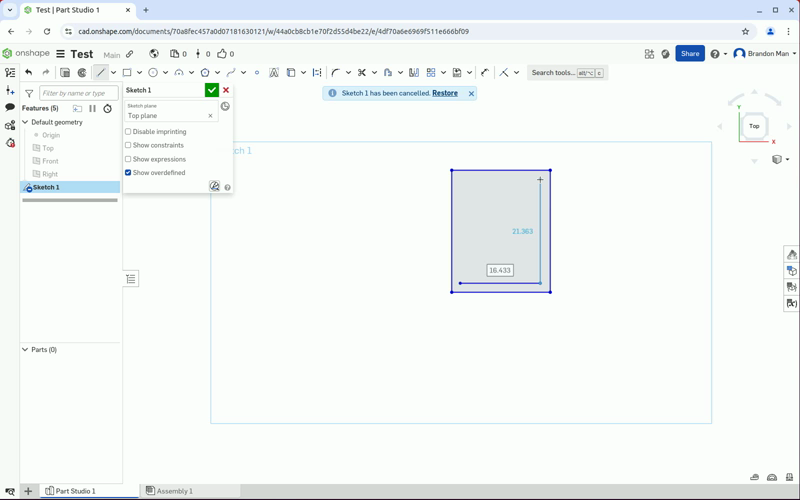
key_up(shift)
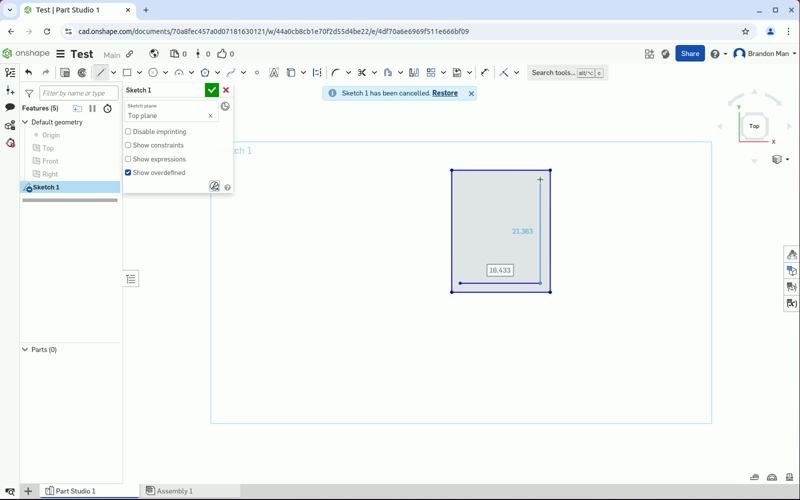
key_down(shift)
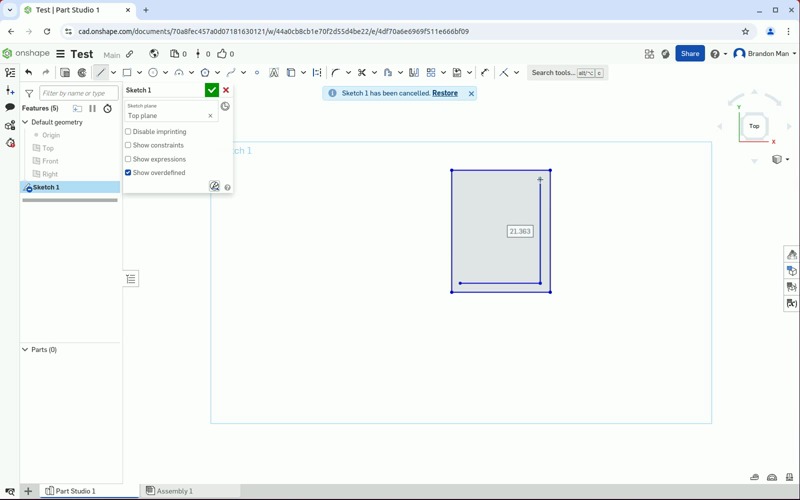
mouse_move(460, 179)
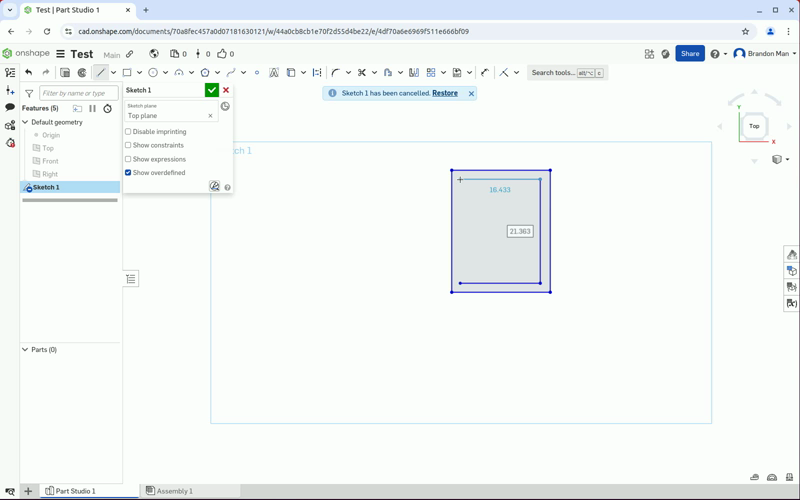
click(460, 179)
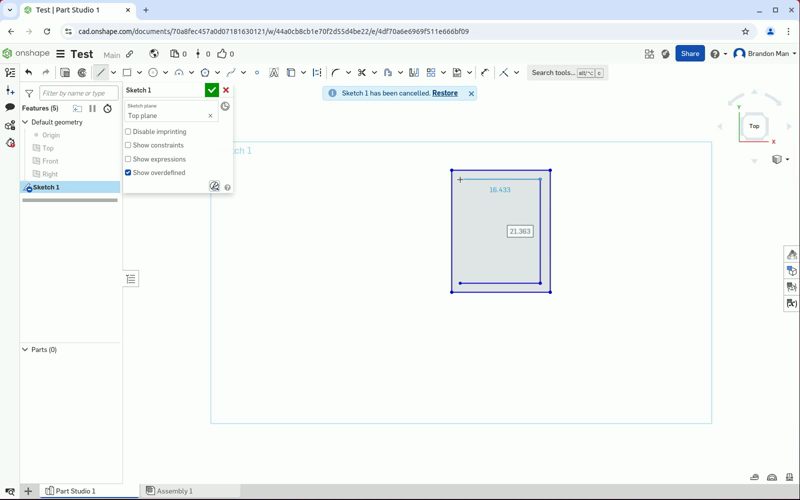
key_up(shift)
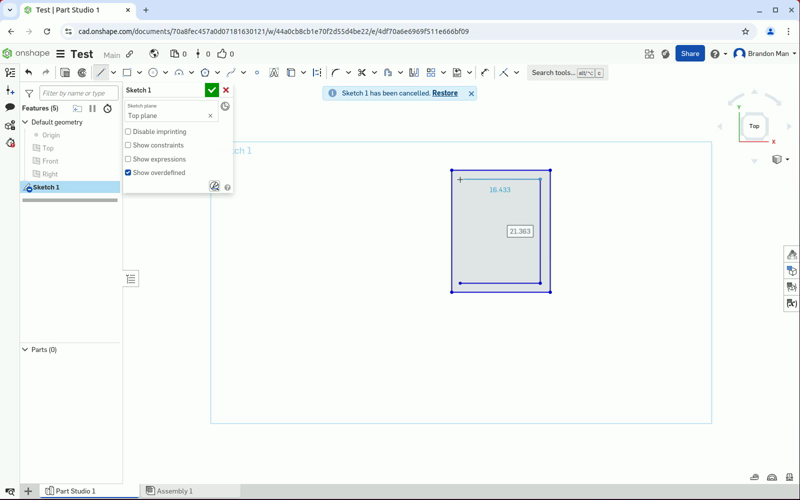
key_down(shift)
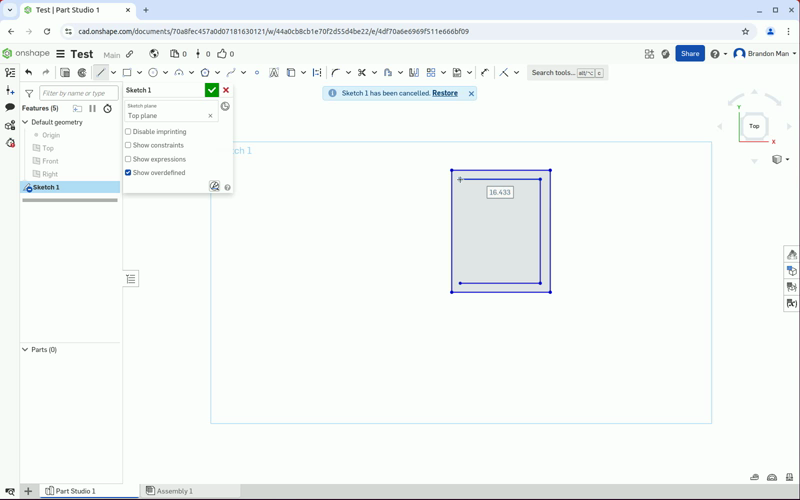
mouse_move(460, 283)
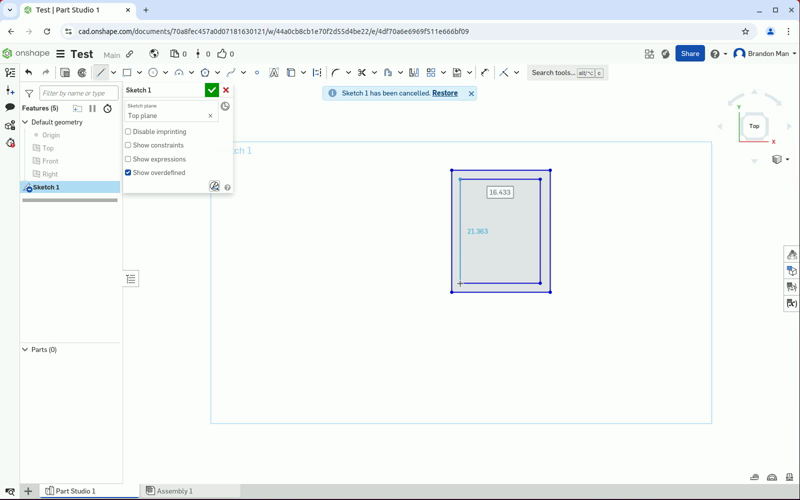
key_up(shift)
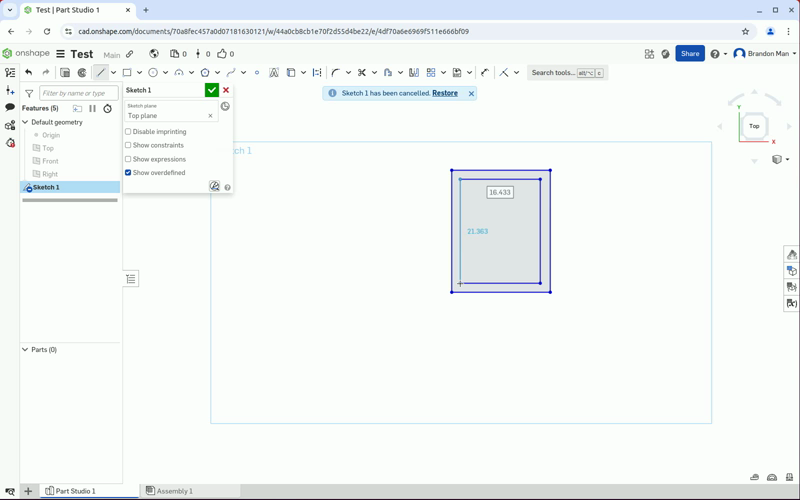
click(460, 283)
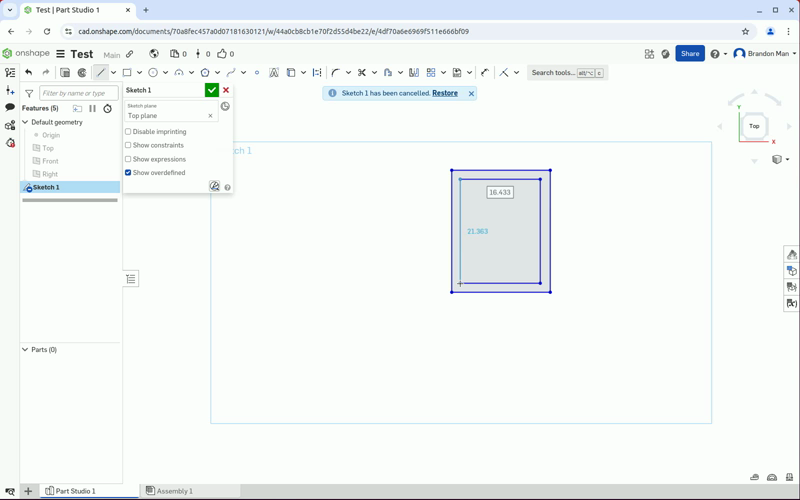
key(esc)
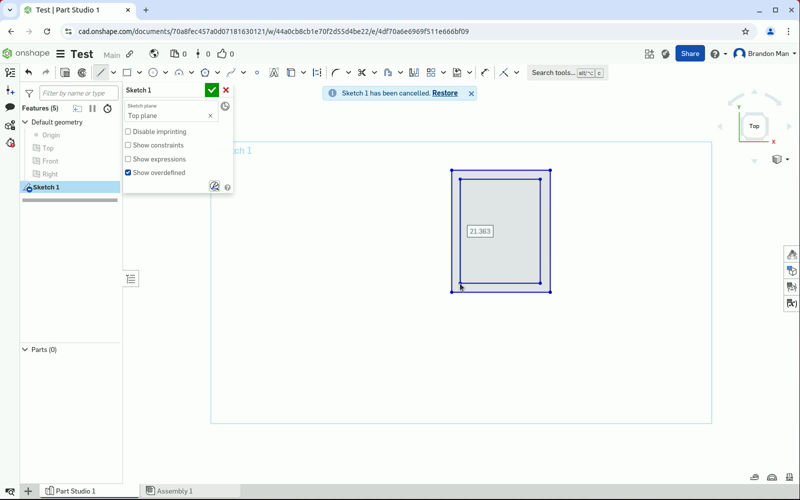
mouse_move(456, 237)
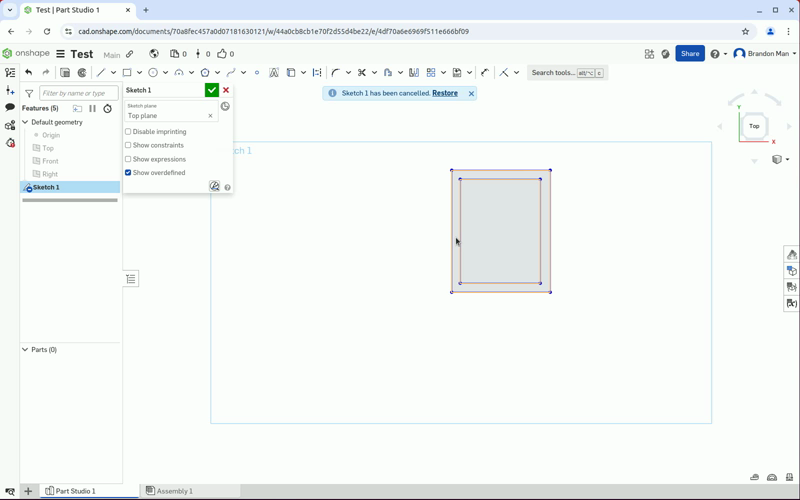
click(456, 237)
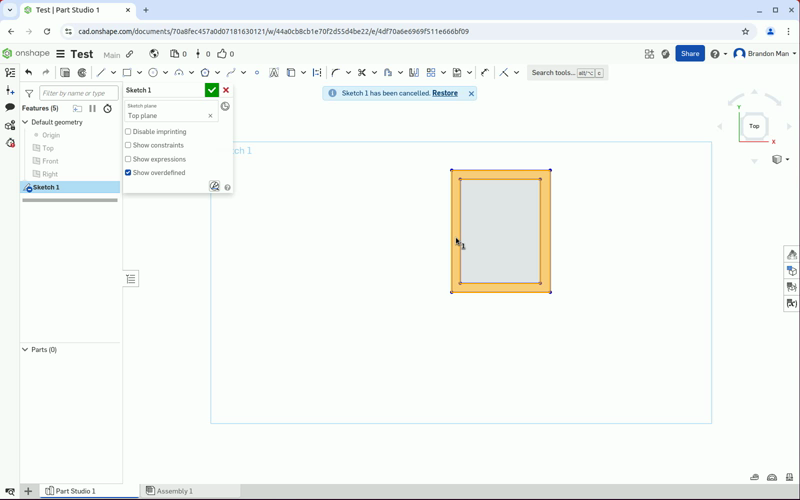
mouse_move(73, 352)
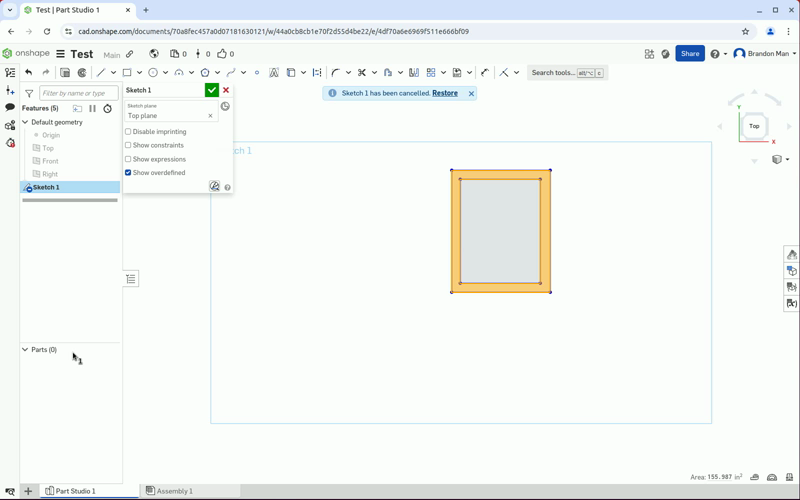
key(shift+y)
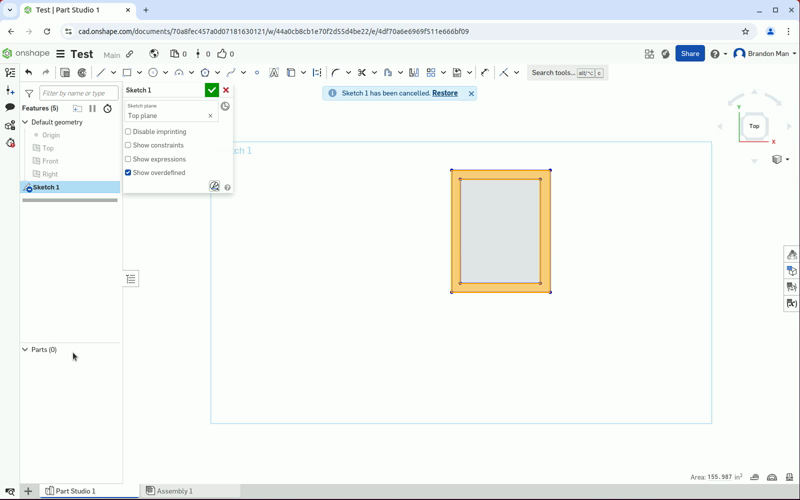
key(shift+e)
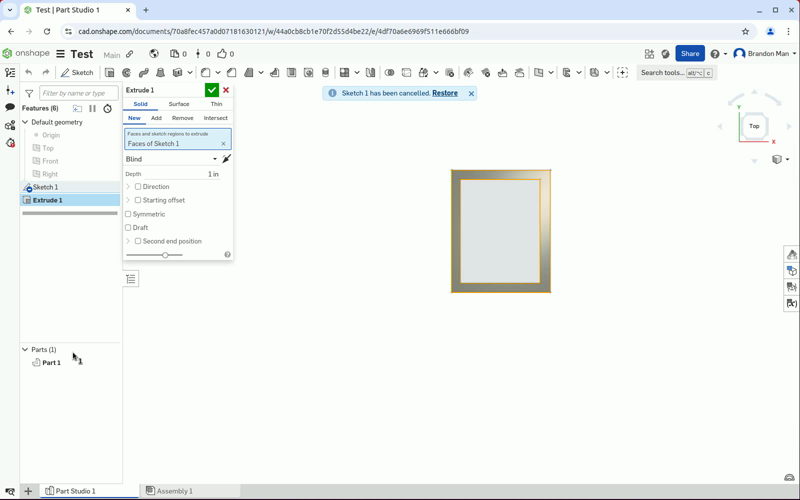
mouse_move(143, 106)
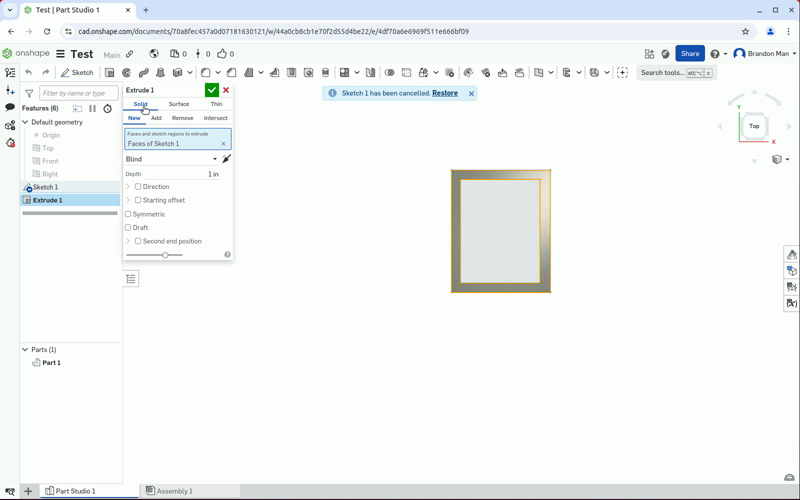
click(143, 106)
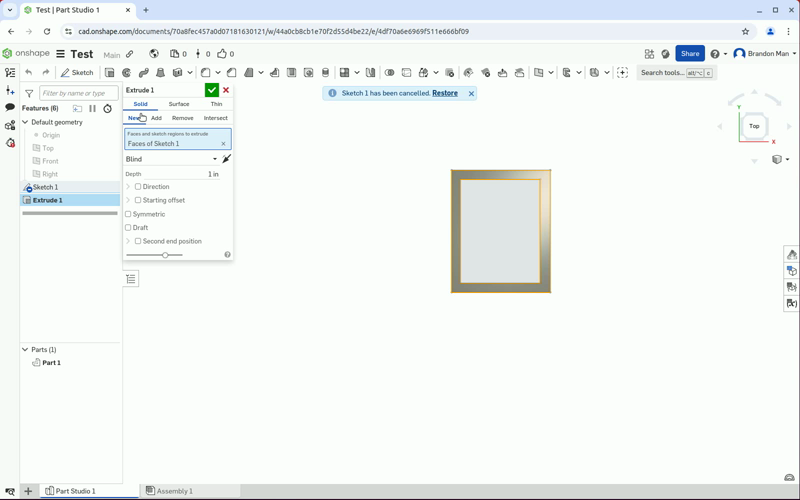
mouse_move(137, 120)
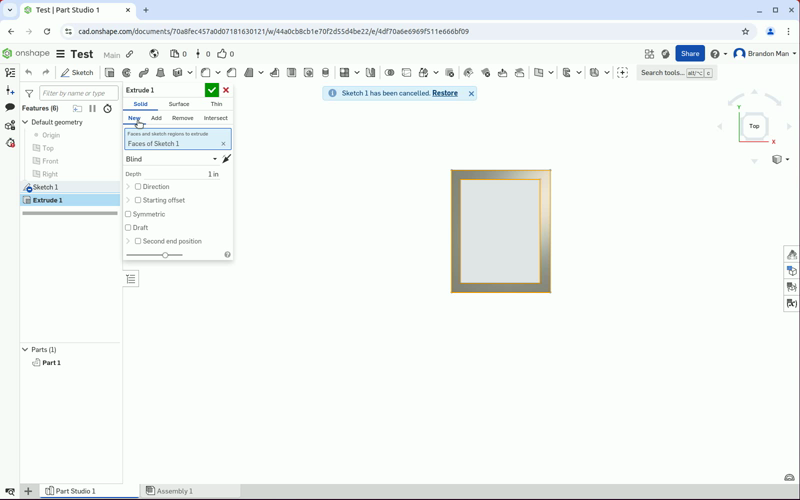
click(137, 120)
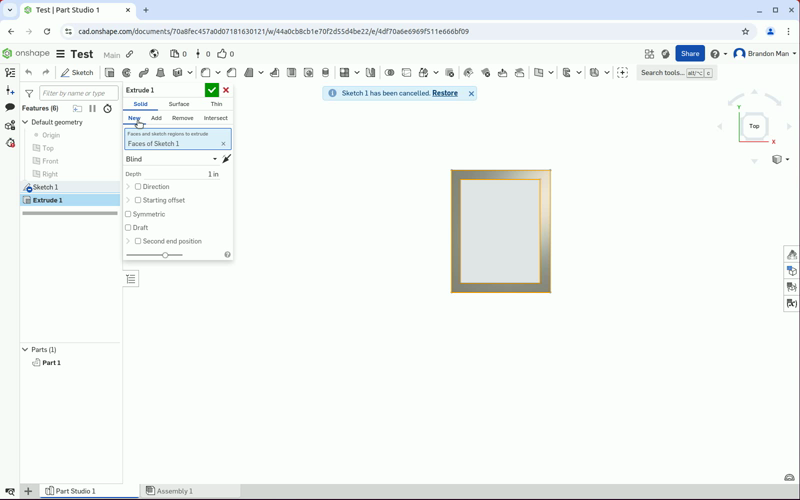
key(tab, 4)
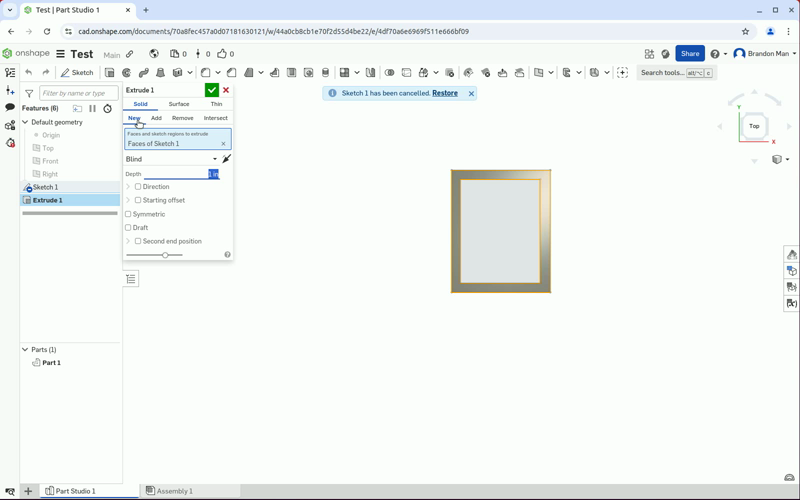
text(-0.481)
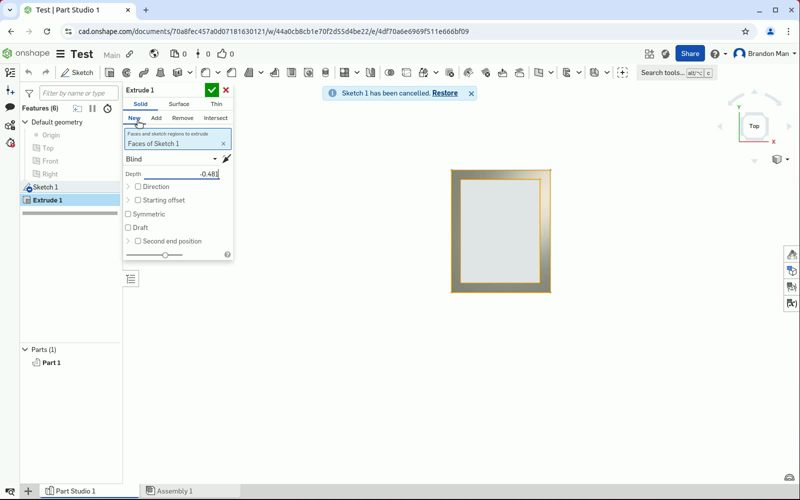
key(enter)
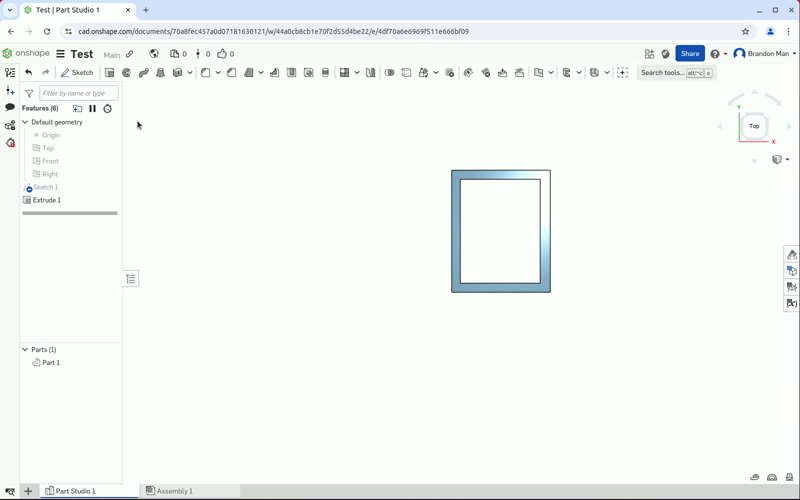
key(shift+h)
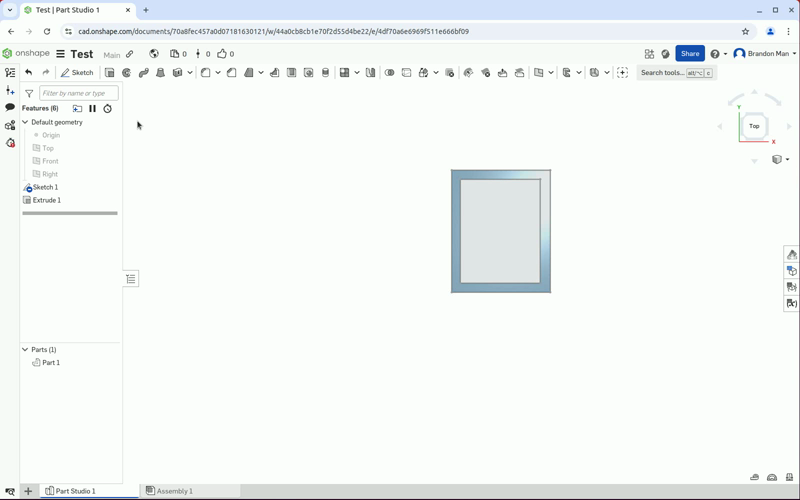
key(shift+h)
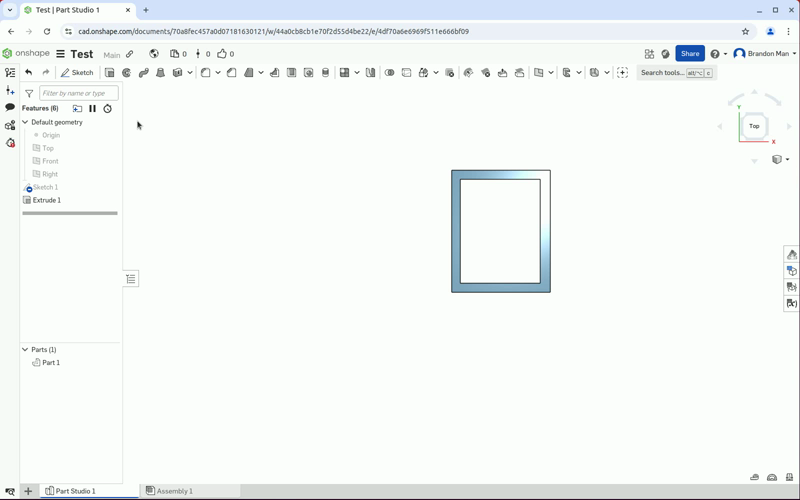
mouse_move(73, 189)
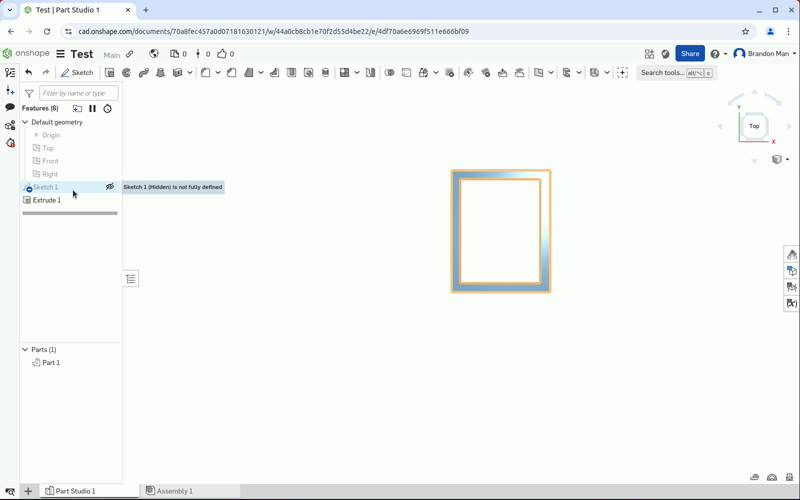
click(73, 189)
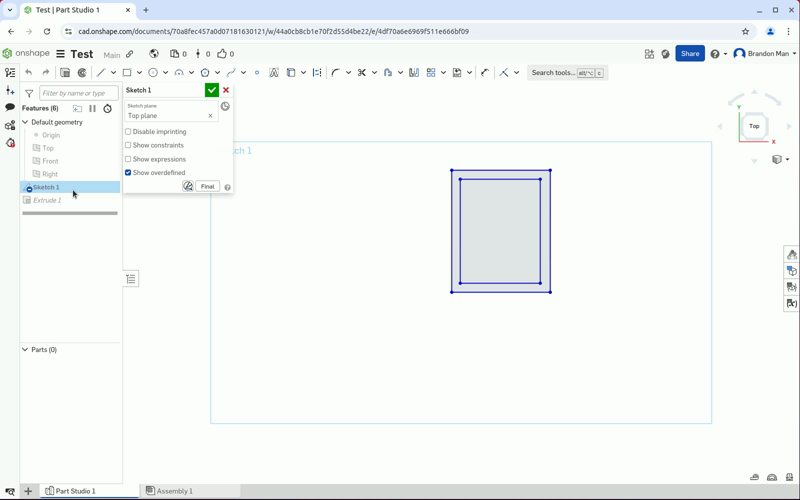
mouse_move(229, 92)
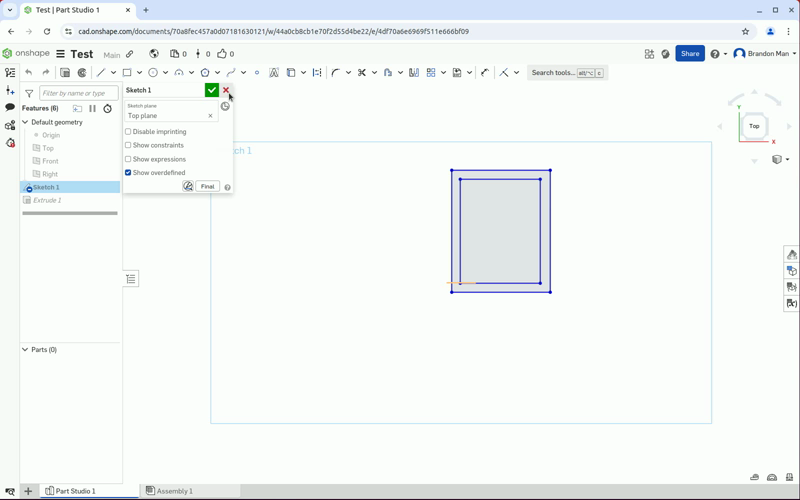
click(229, 92)
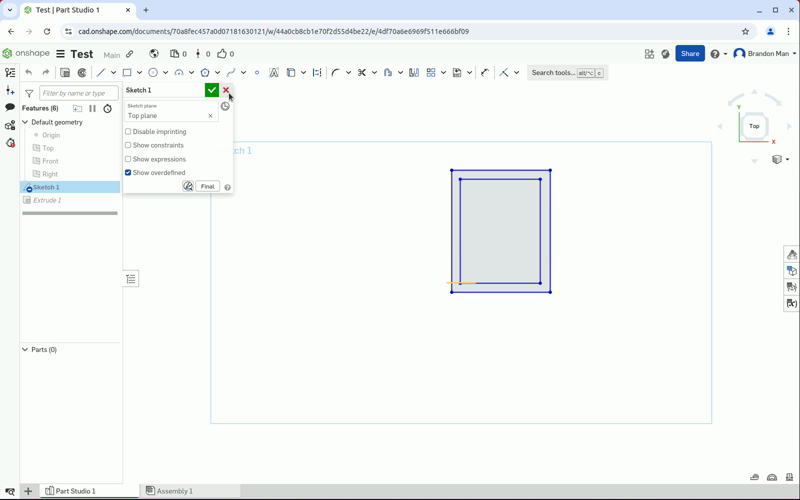
key(shift+s)
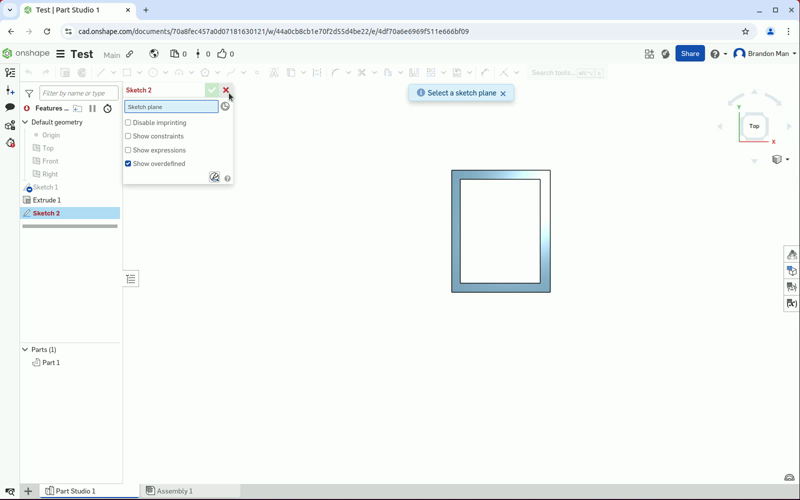
mouse_move(73, 150)
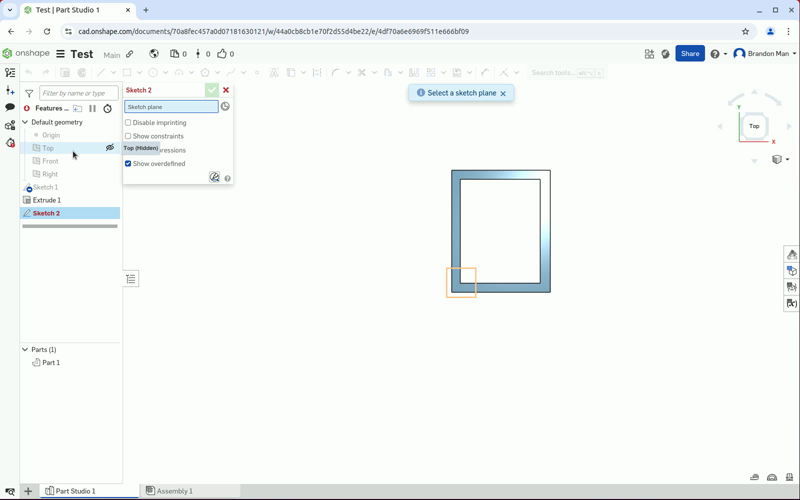
click(73, 150)
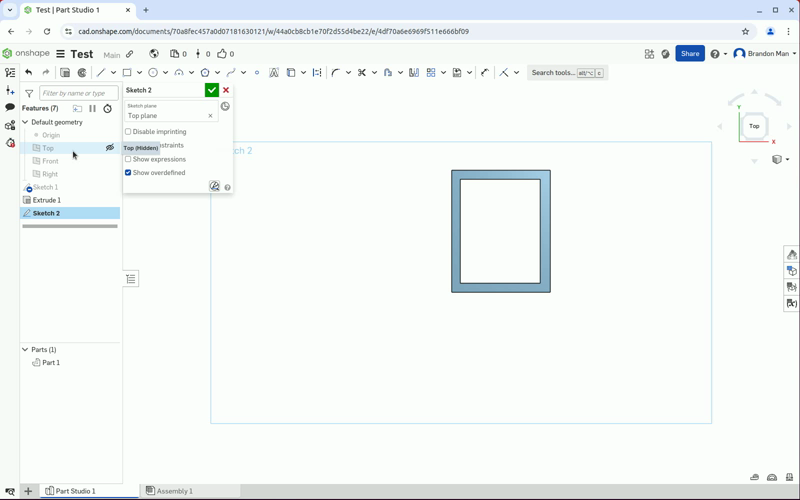
mouse_move(73, 352)
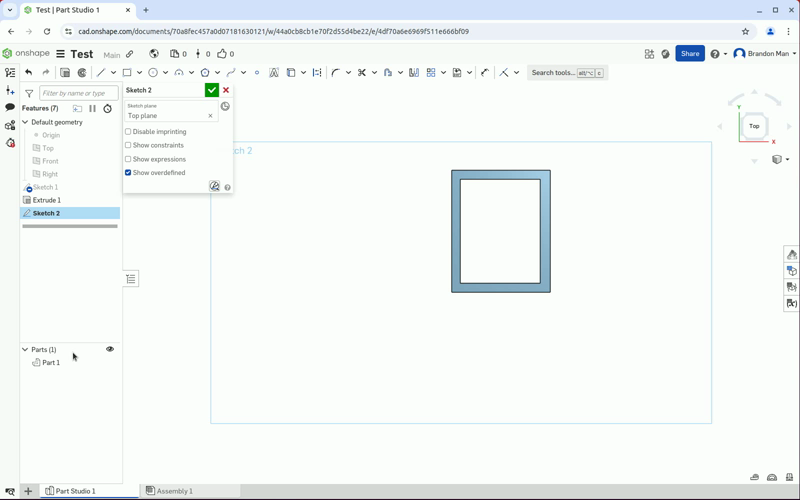
key(y)
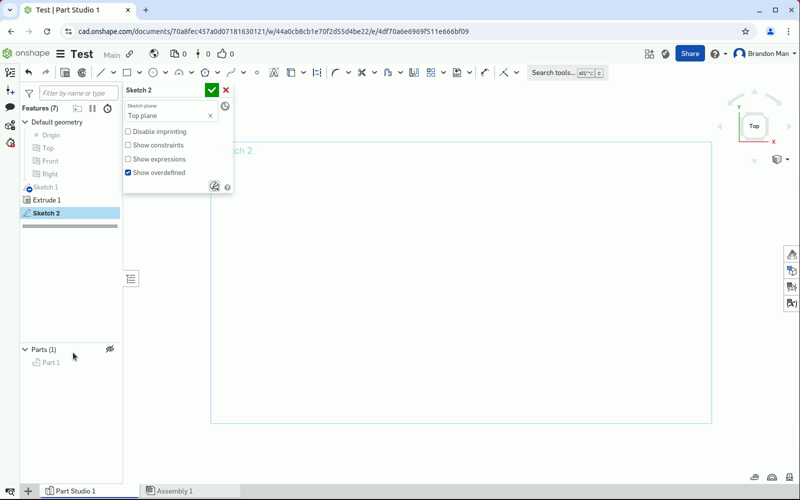
key(l)
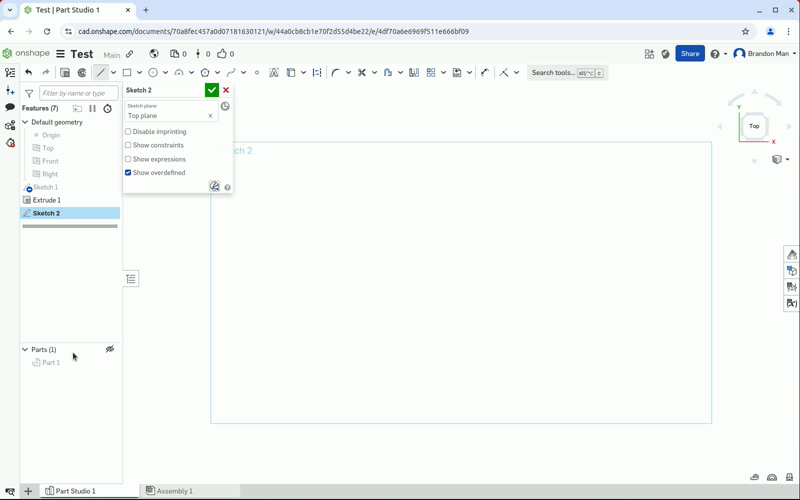
key_down(shift)
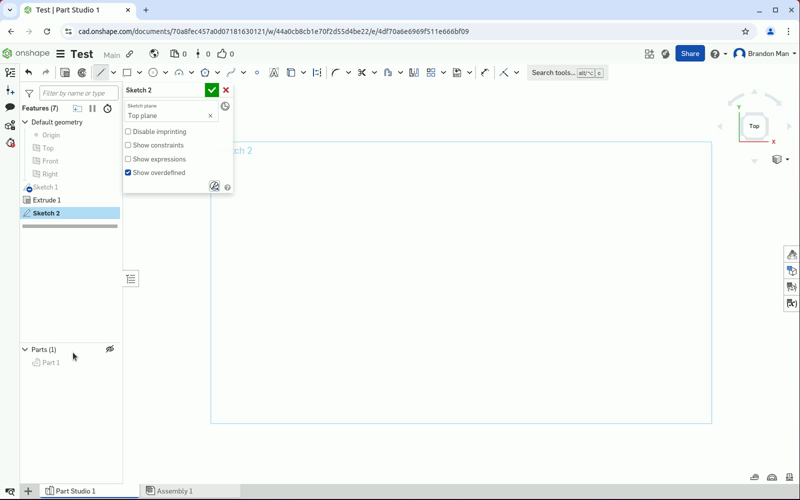
mouse_move(460, 282)
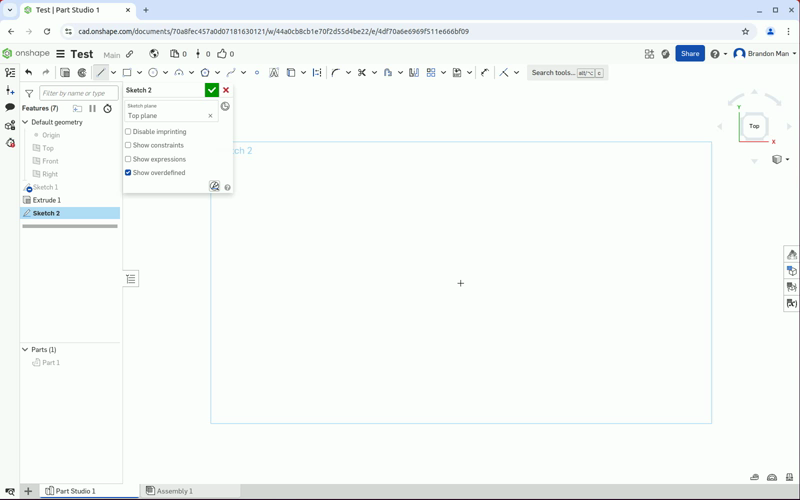
click(460, 282)
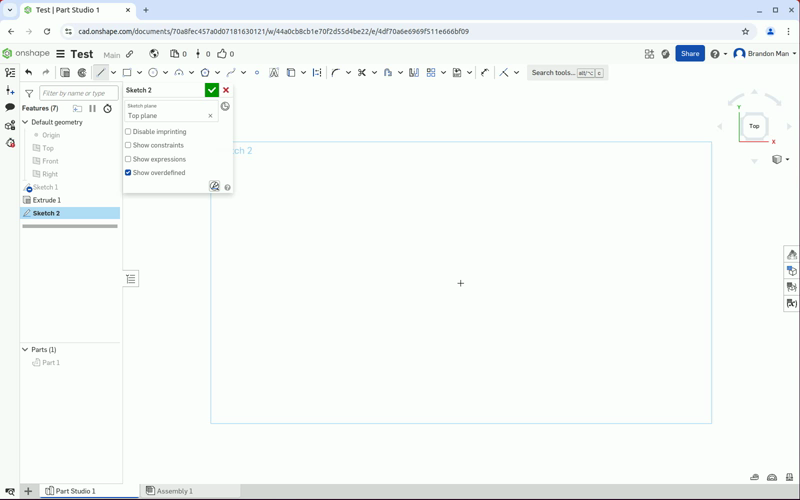
key_up(shift)
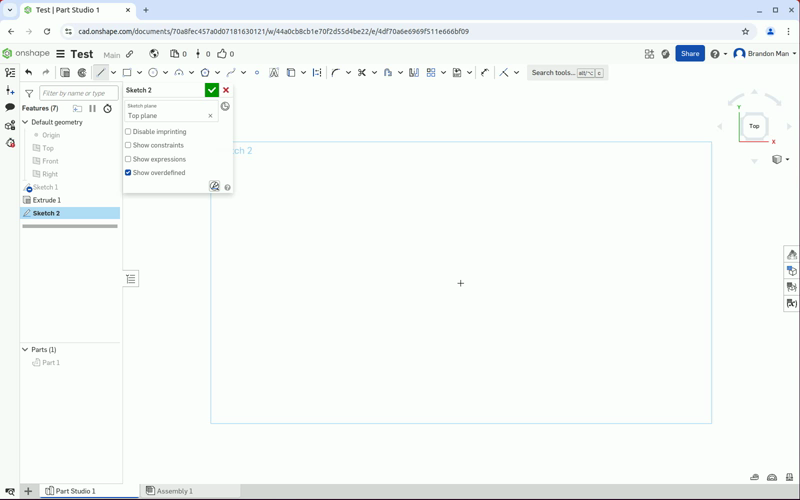
key_down(shift)
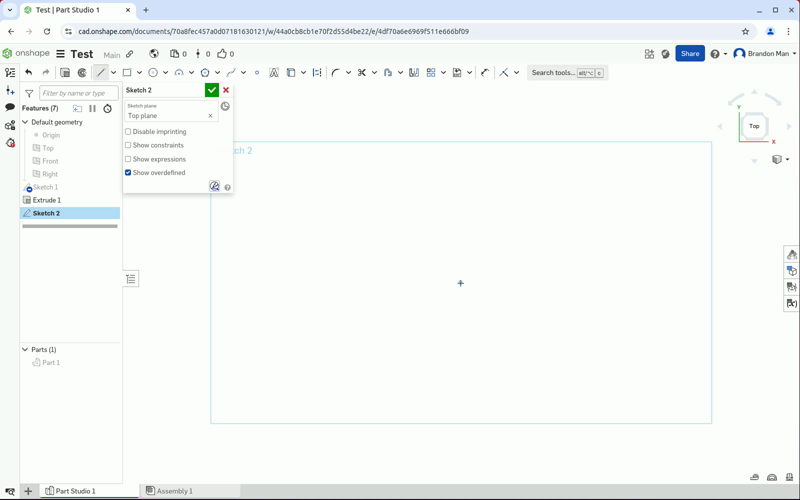
mouse_move(540, 282)
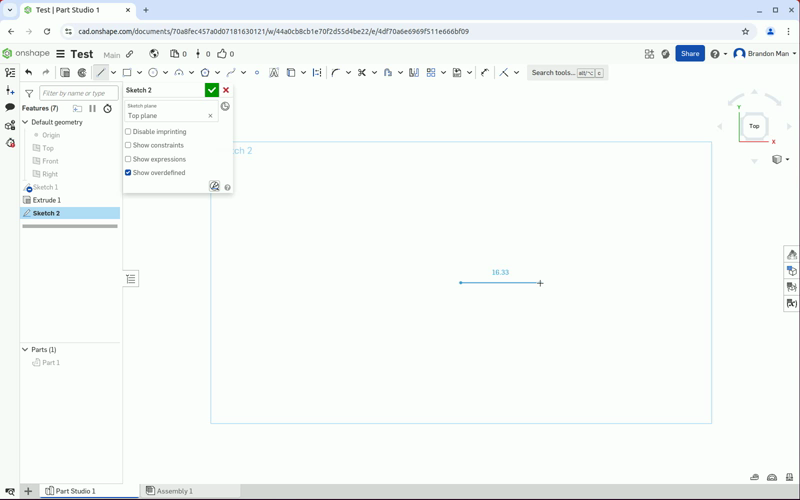
click(540, 282)
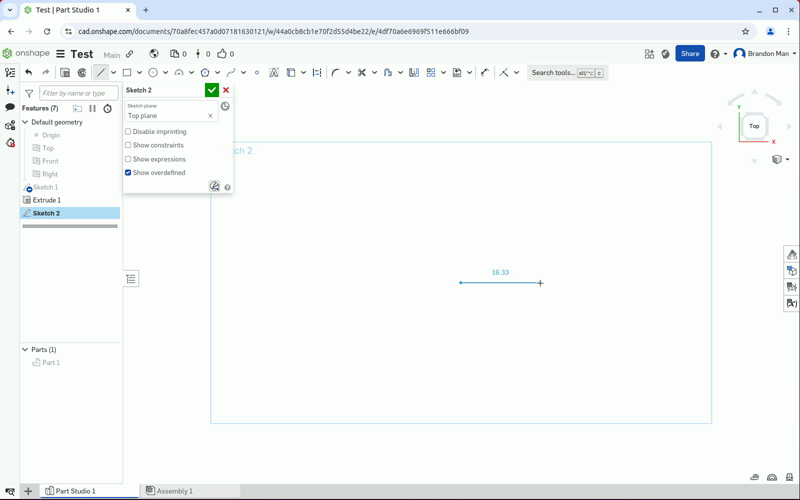
key_up(shift)
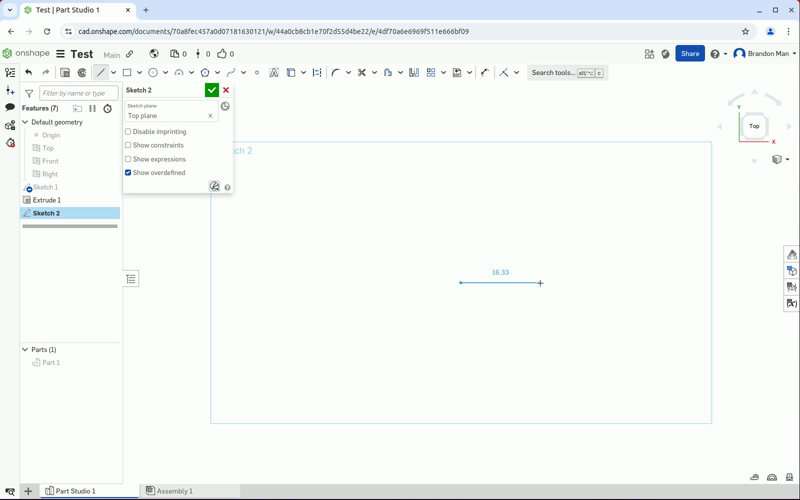
key_down(shift)
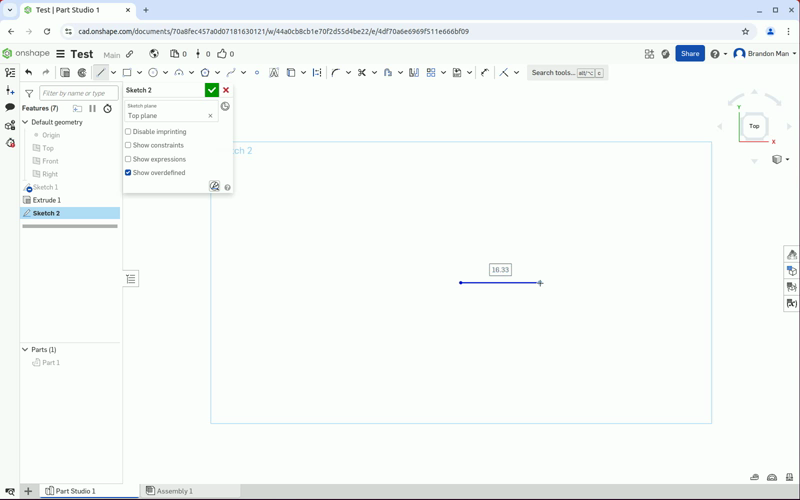
mouse_move(540, 179)
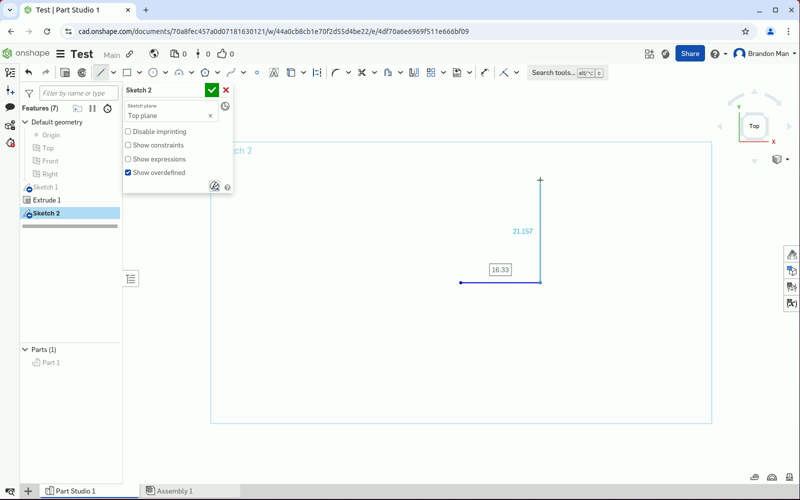
click(540, 179)
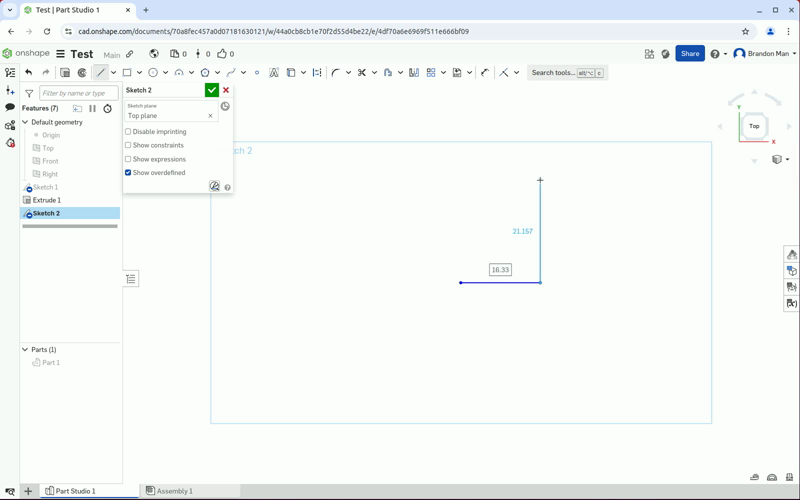
key_up(shift)
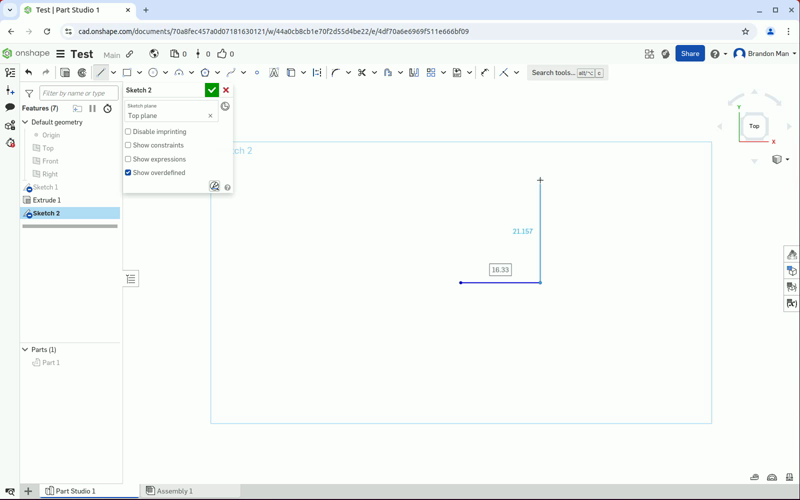
key_down(shift)
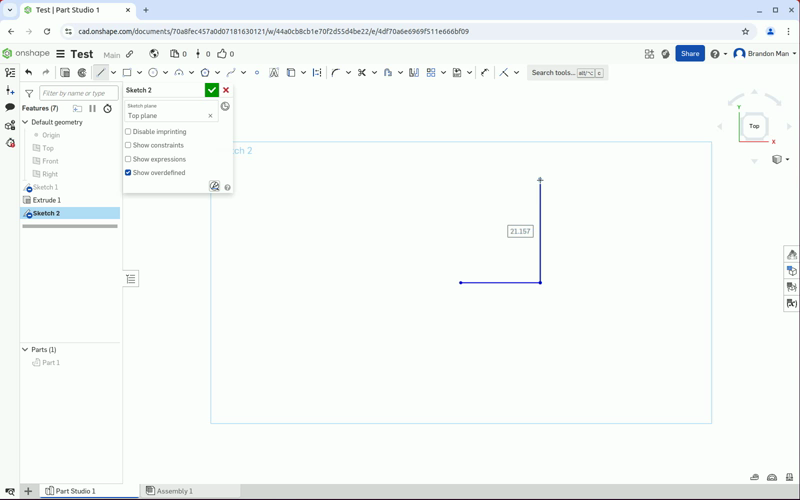
mouse_move(460, 179)
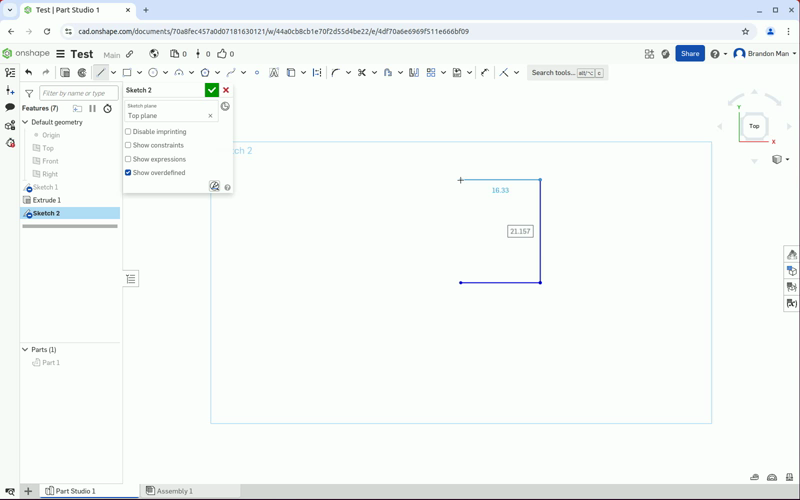
click(460, 179)
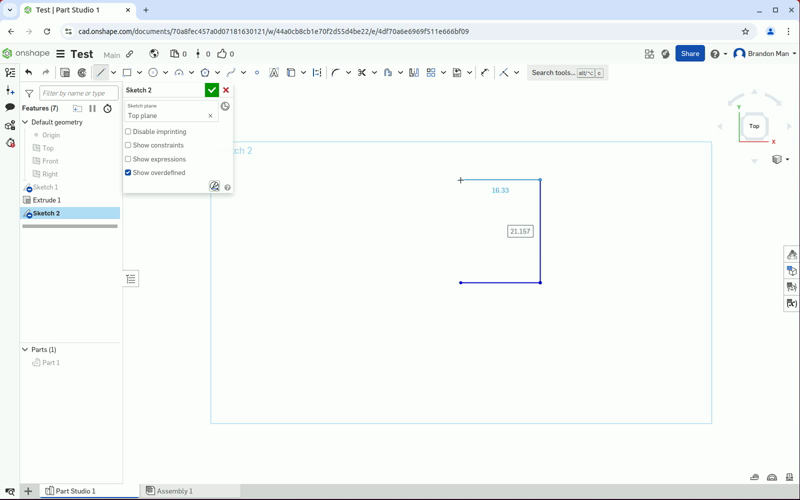
key_up(shift)
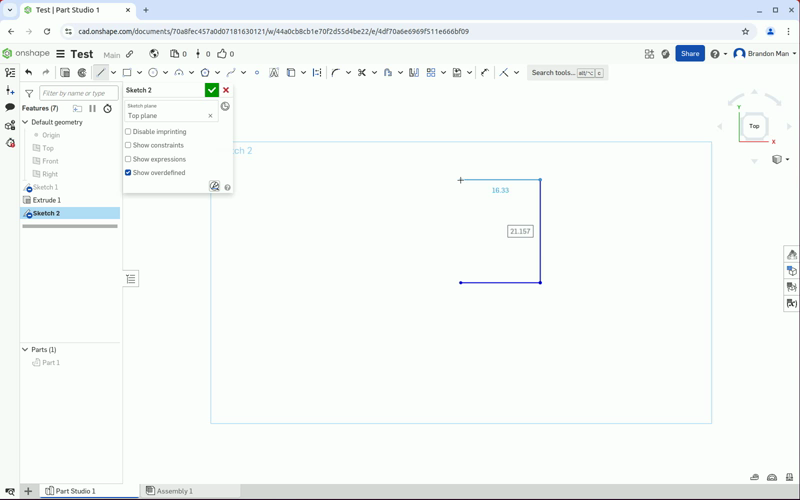
key_down(shift)
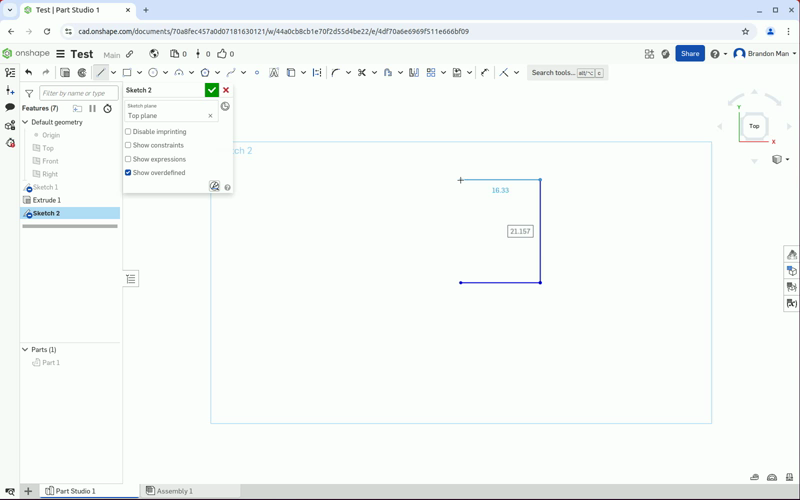
mouse_move(460, 282)
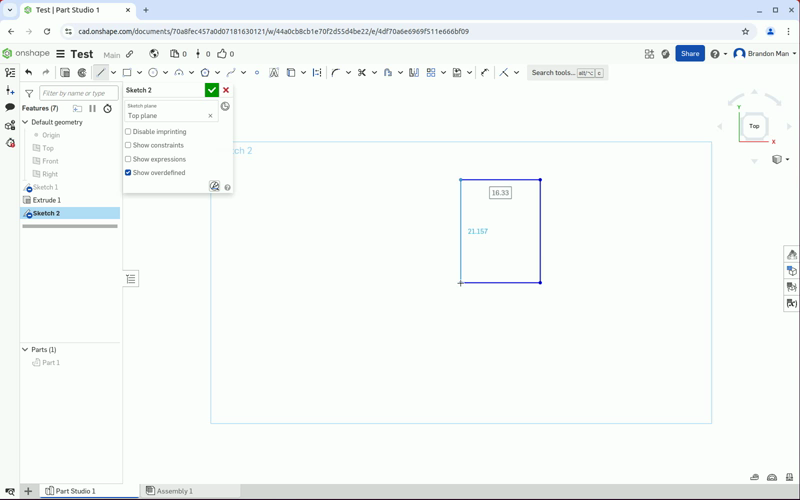
key_up(shift)
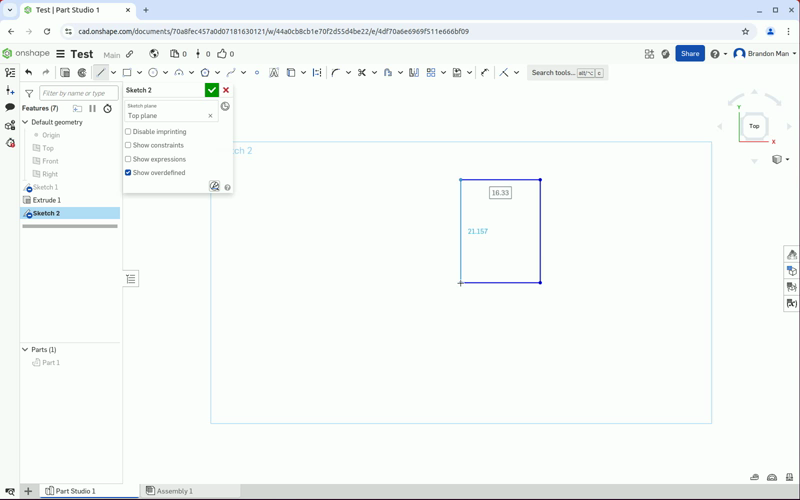
click(460, 282)
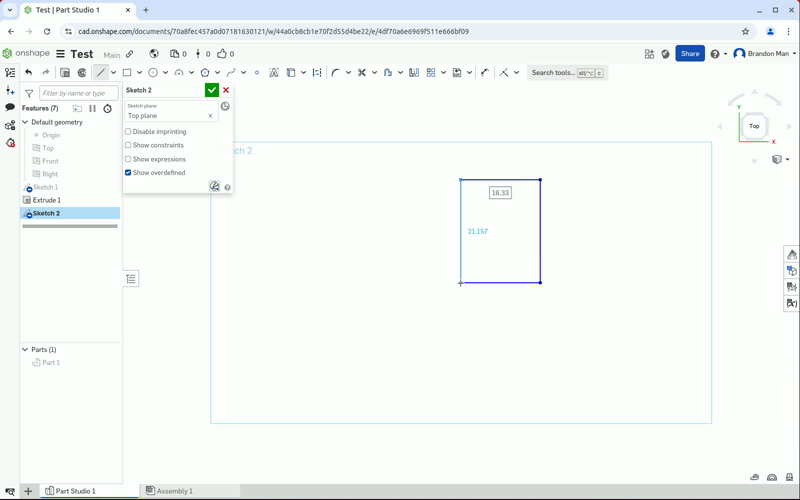
key(esc)
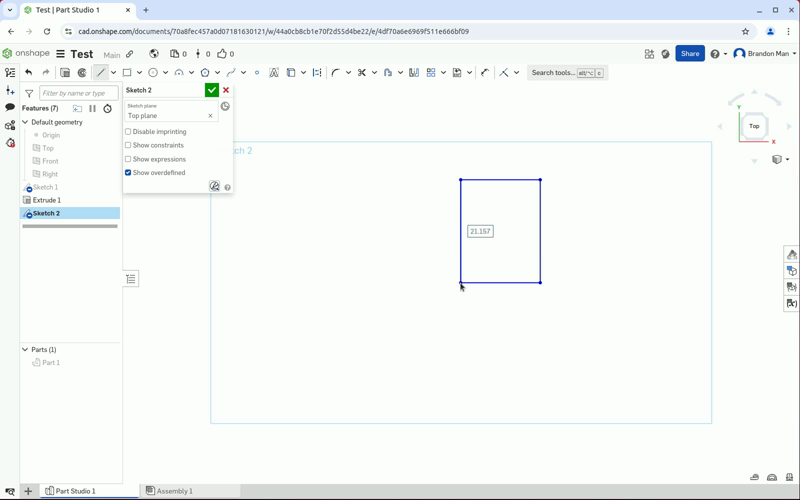
mouse_move(493, 248)
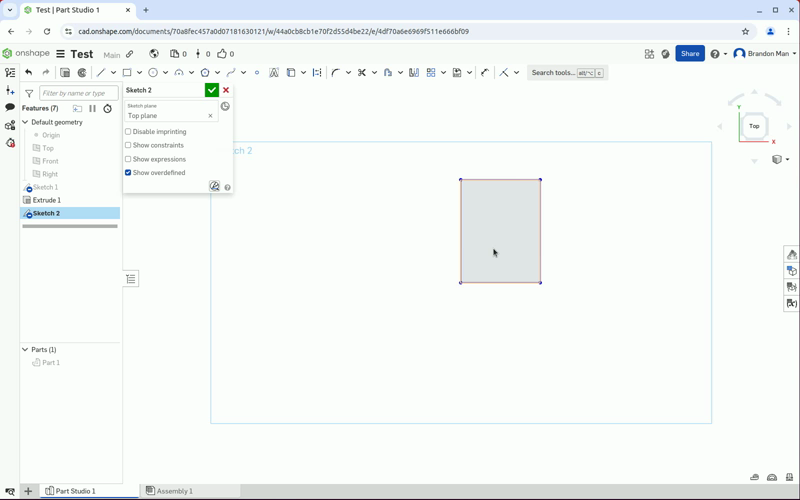
click(493, 248)
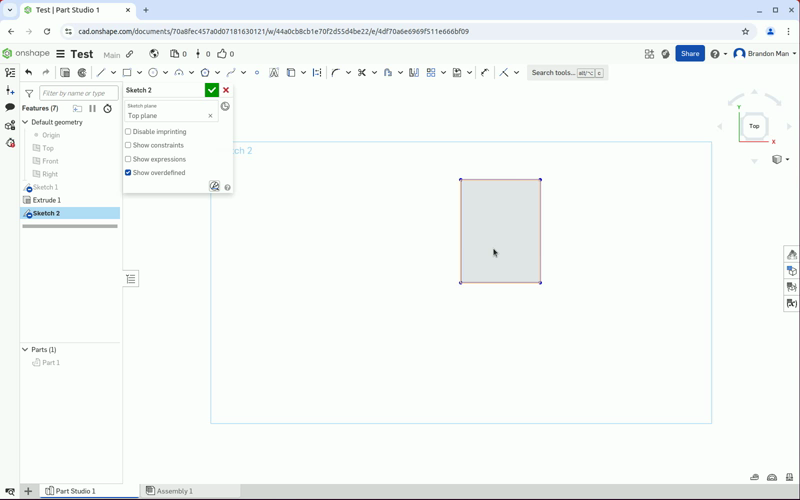
mouse_move(73, 352)
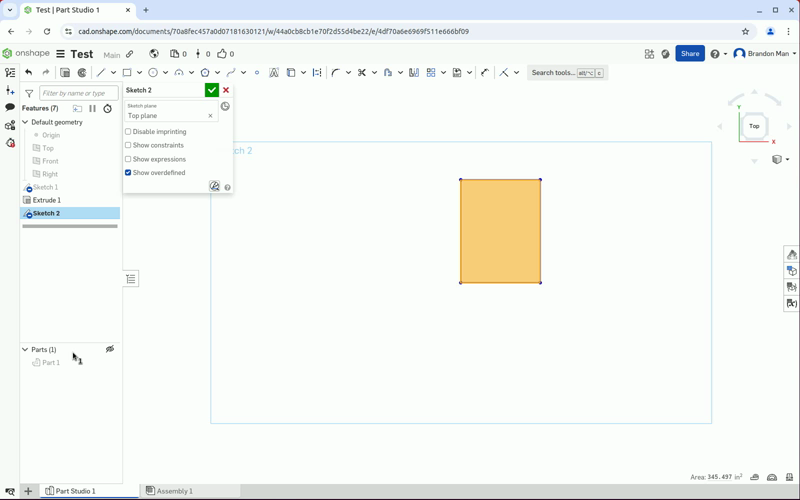
key(shift+y)
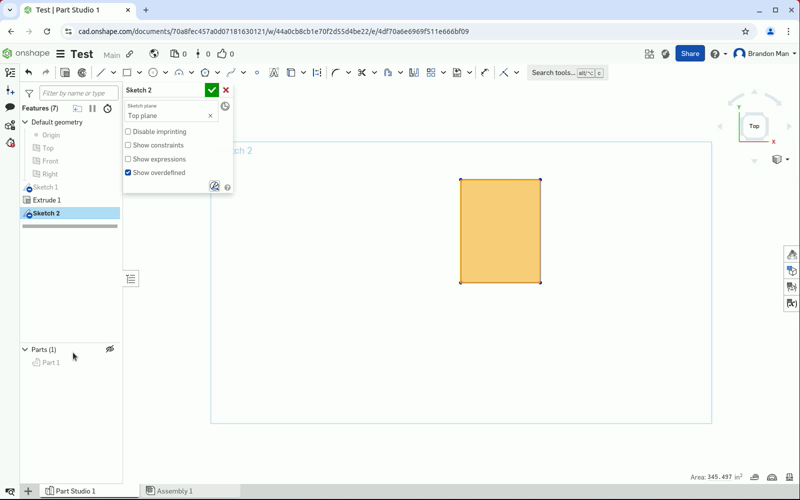
key(shift+e)
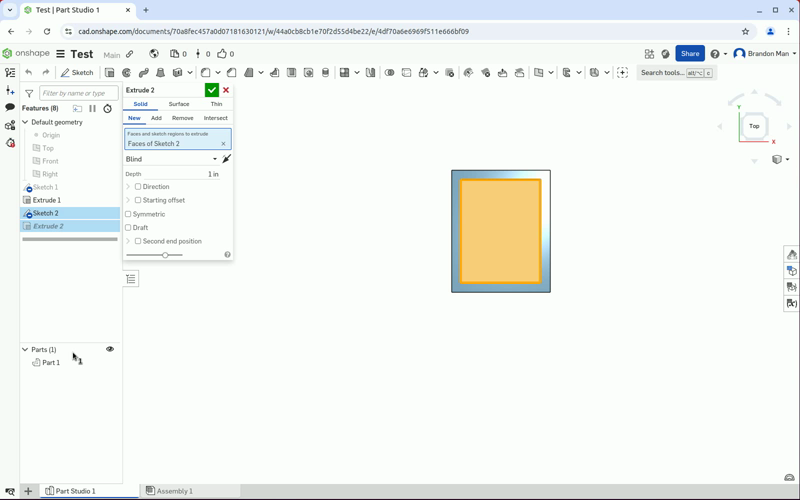
mouse_move(143, 106)
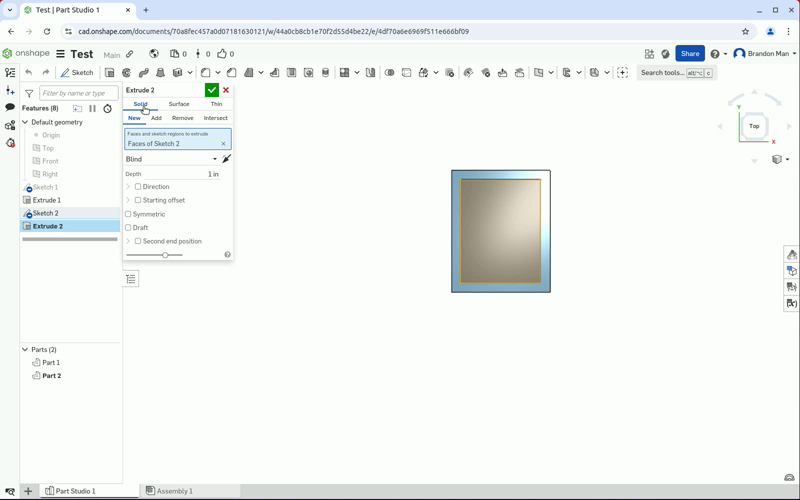
click(143, 106)
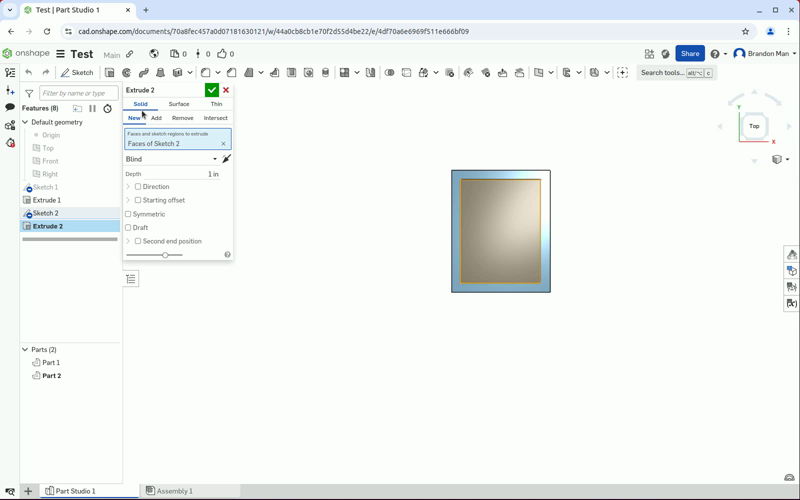
mouse_move(137, 120)
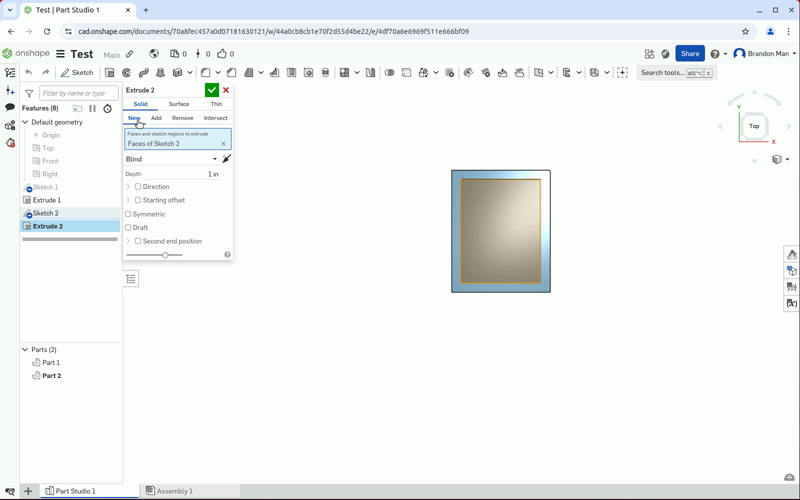
click(137, 120)
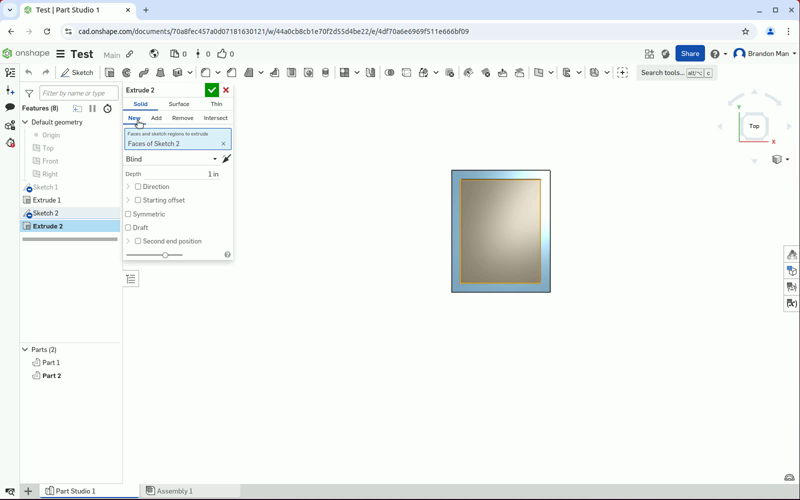
key(tab, 4)
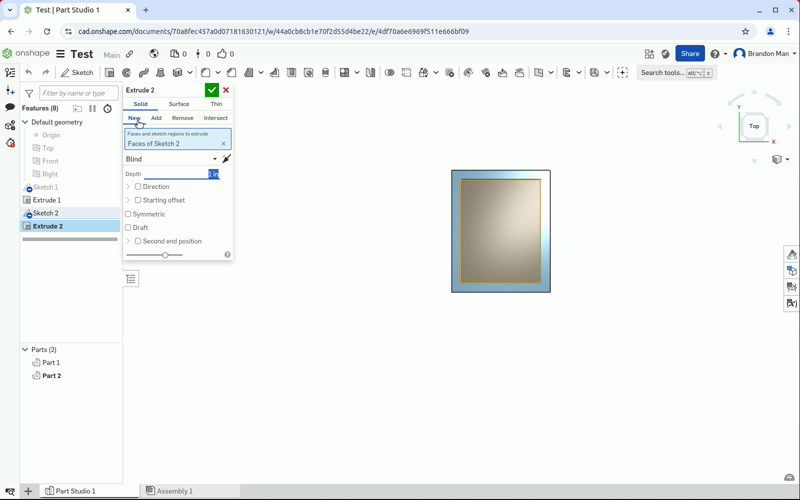
text(-0.481)
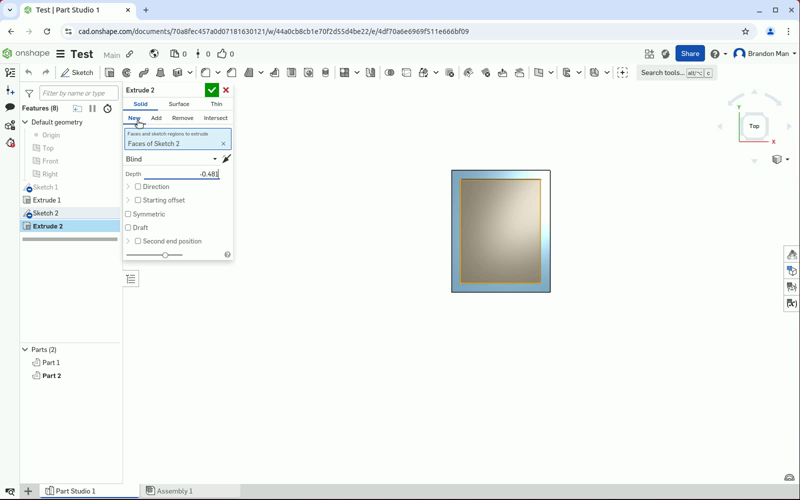
key(enter)
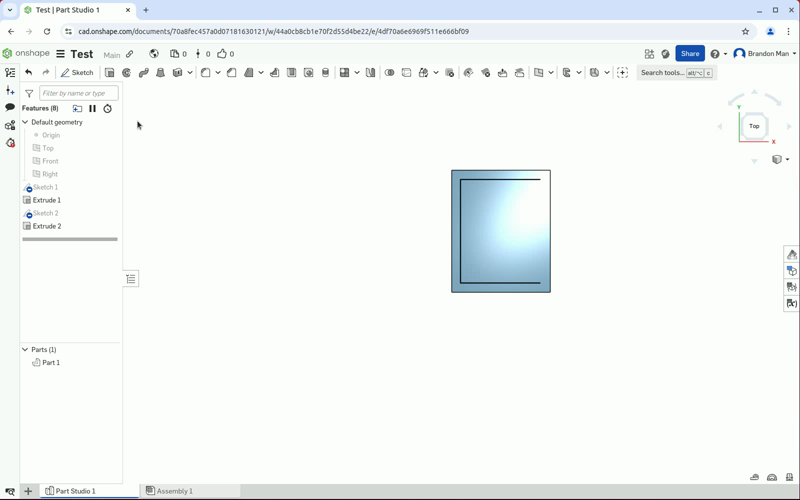
key(shift+h)
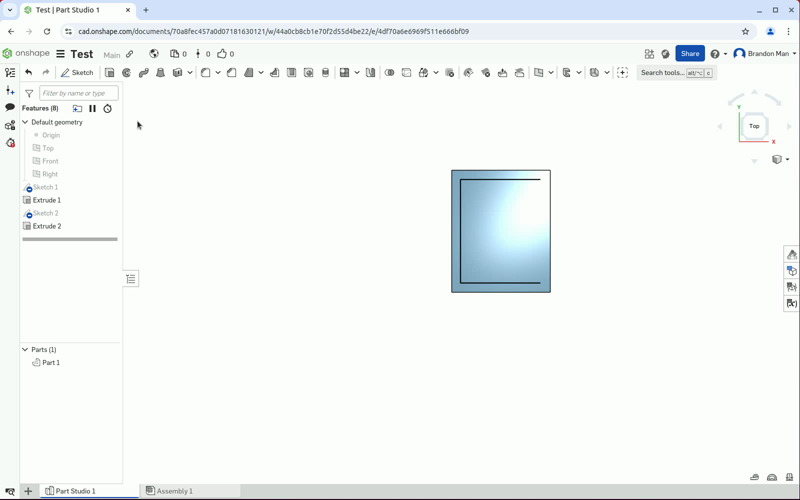
key(shift+h)
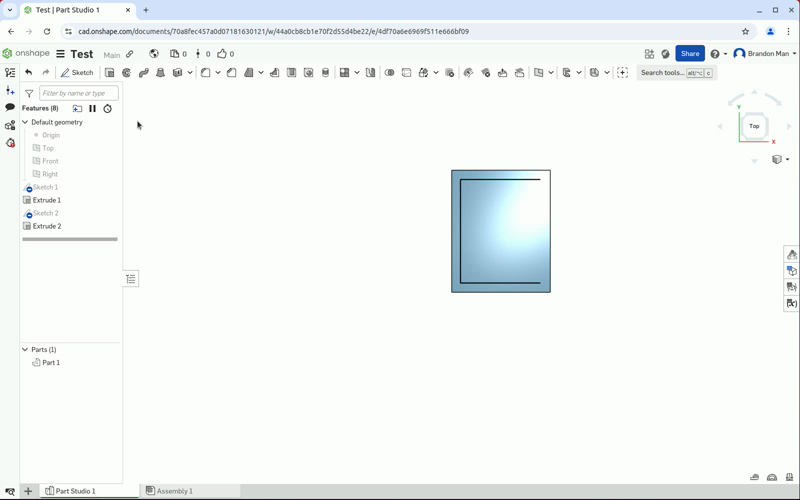
mouse_move(73, 189)
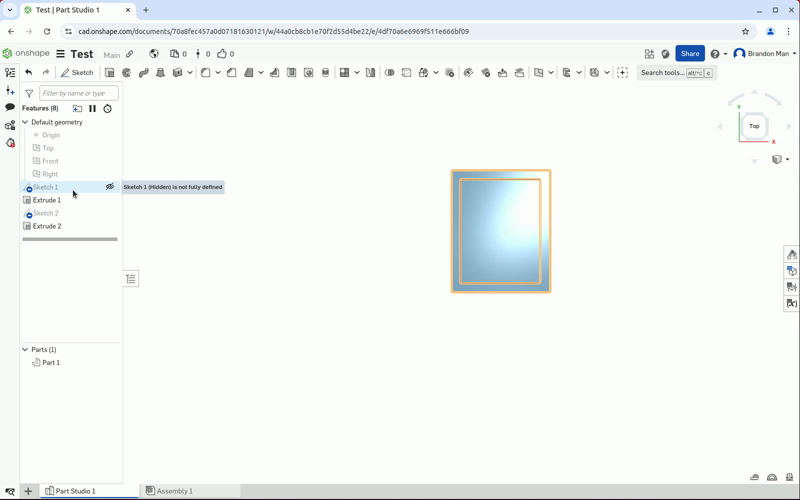
click(73, 189)
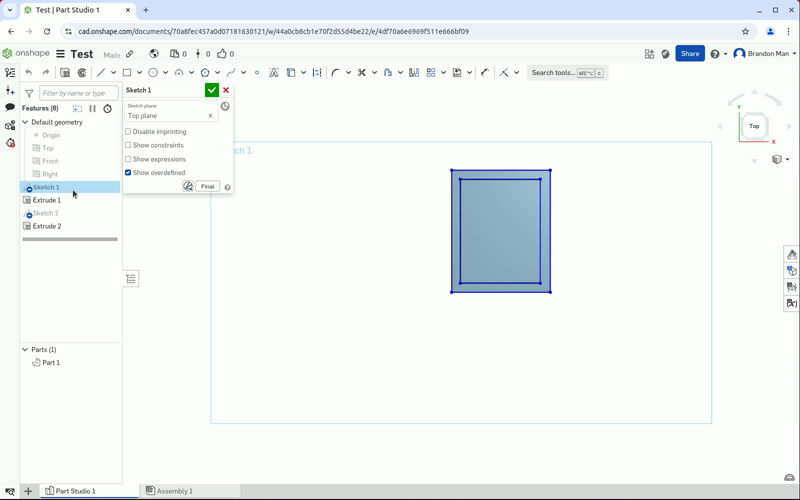
mouse_move(229, 92)
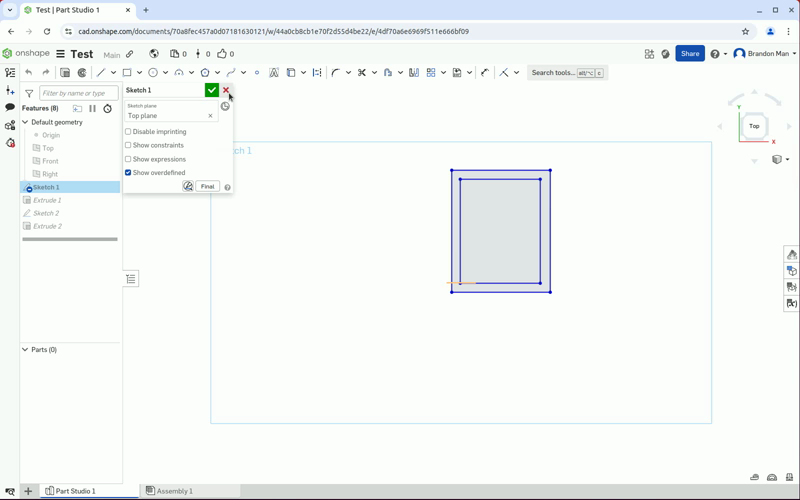
click(229, 92)
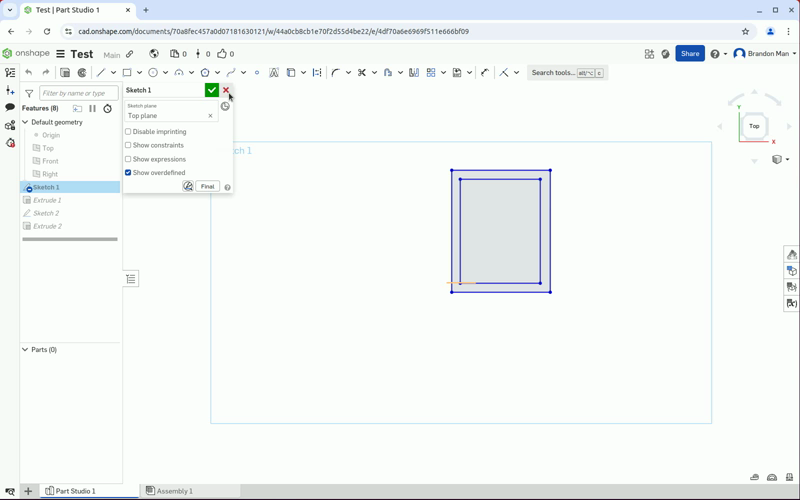
key(shift+s)
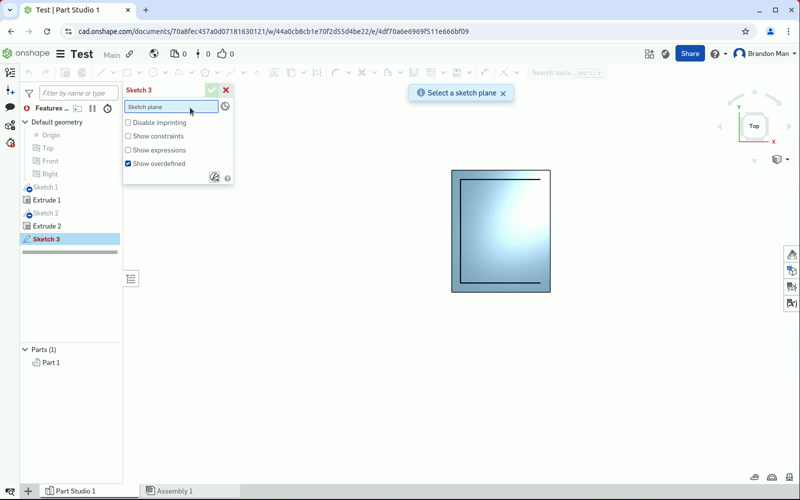
mouse_move(73, 150)
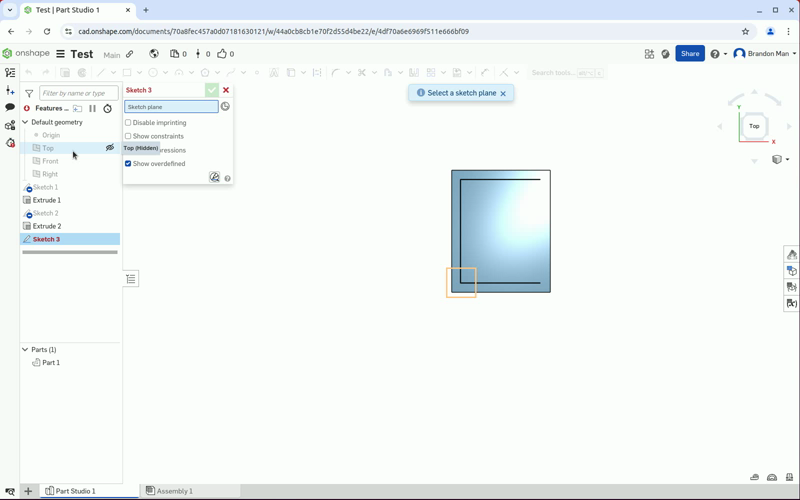
click(73, 150)
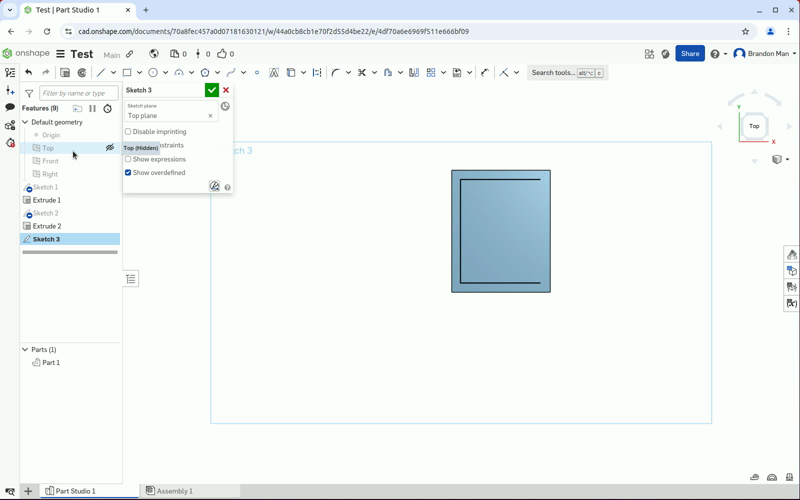
mouse_move(73, 352)
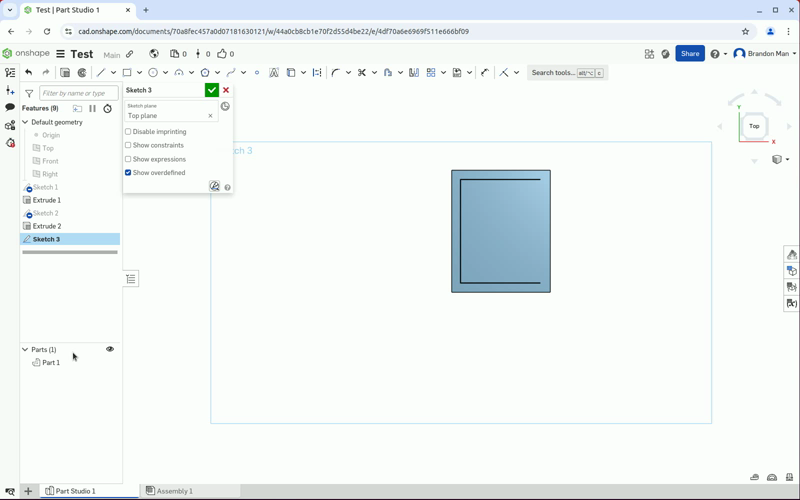
key(y)
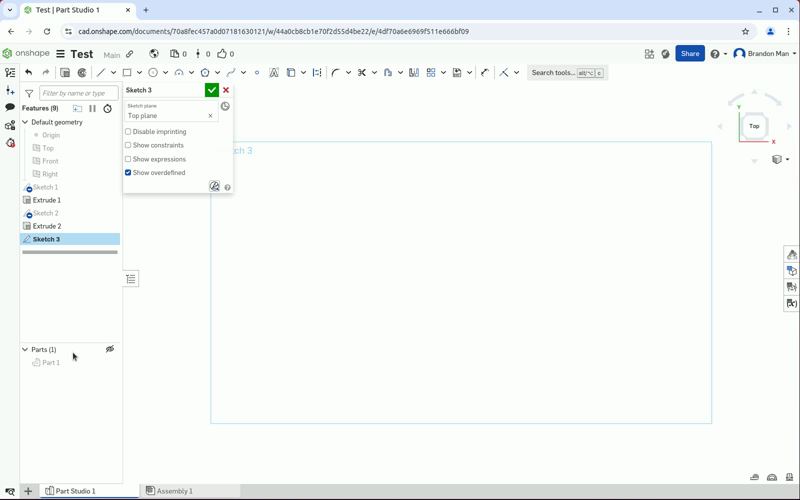
key(l)
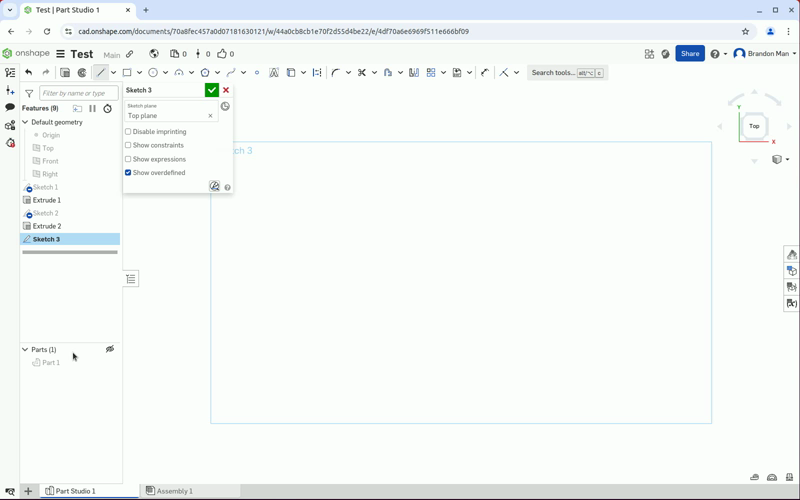
key_down(shift)
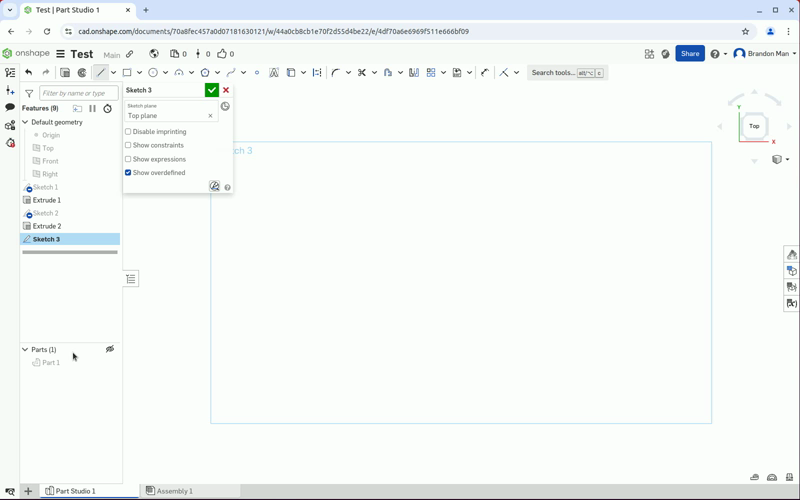
mouse_move(451, 292)
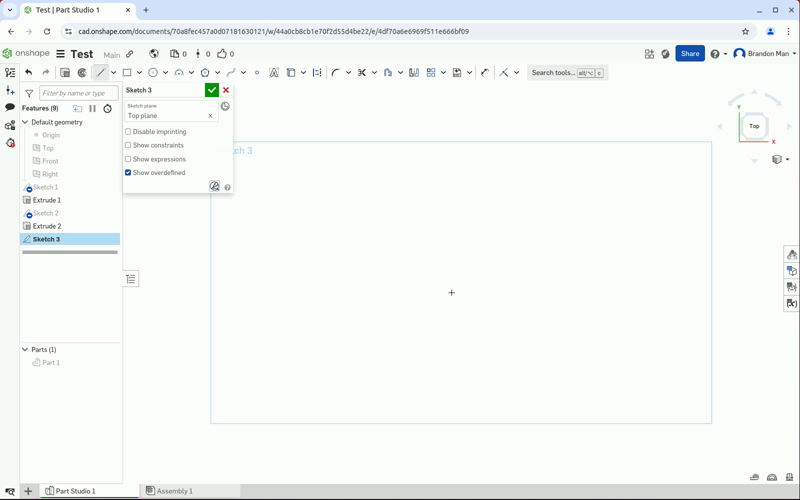
click(451, 292)
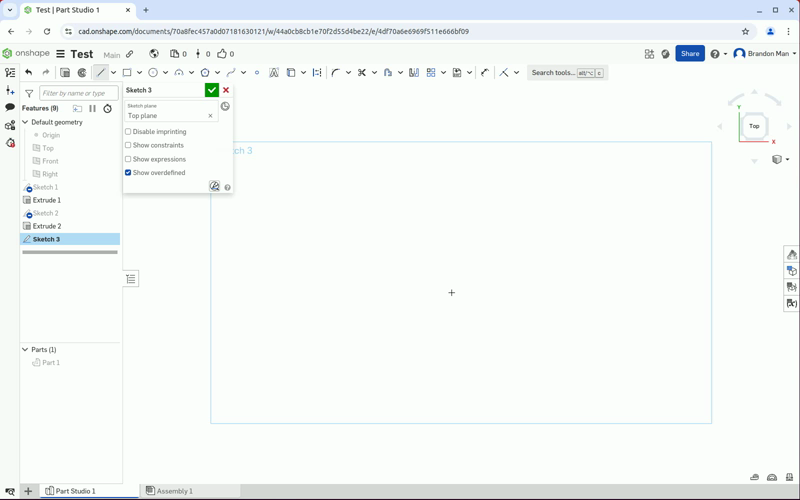
key_up(shift)
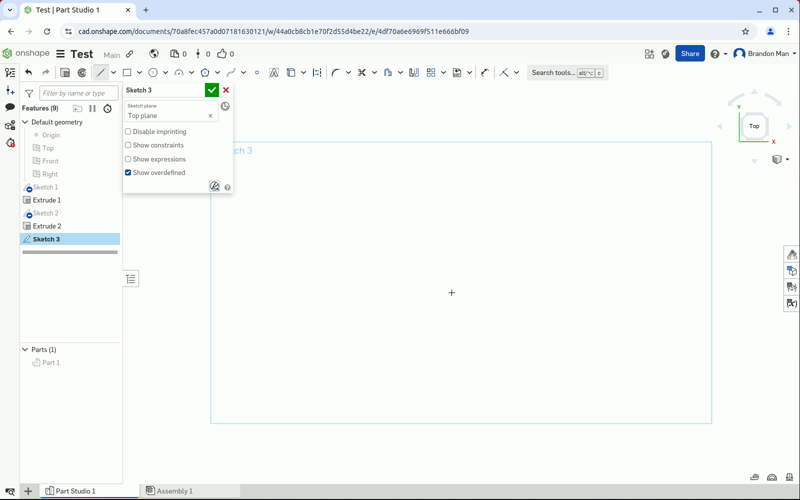
key_down(shift)
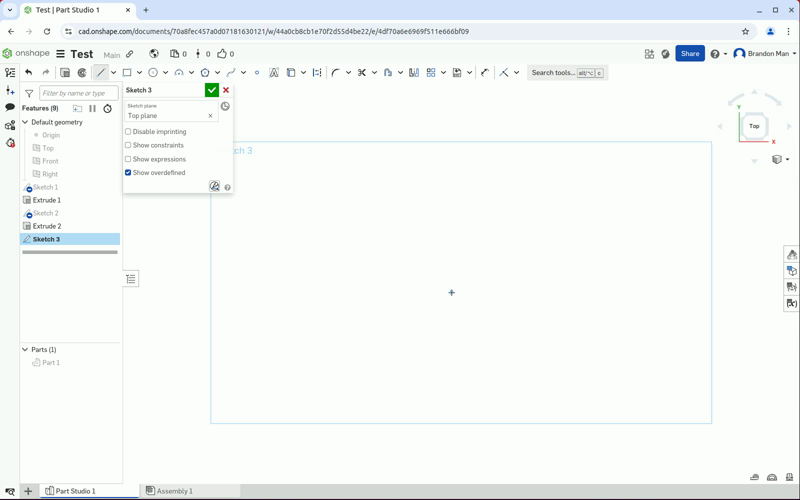
mouse_move(550, 292)
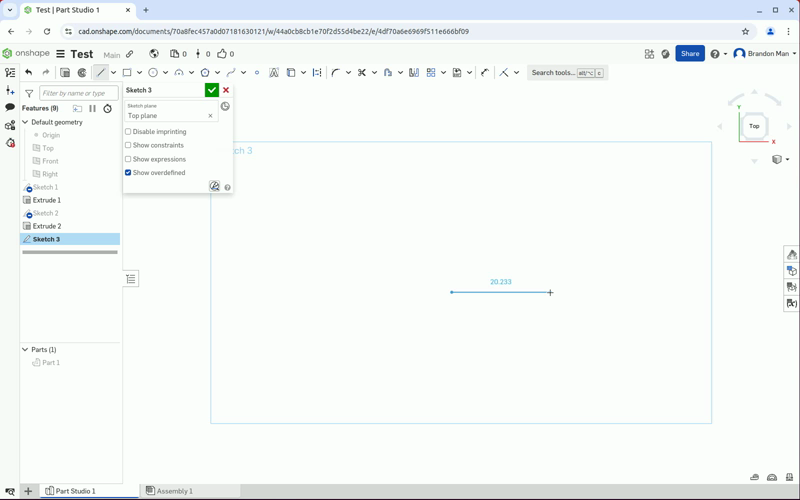
click(550, 292)
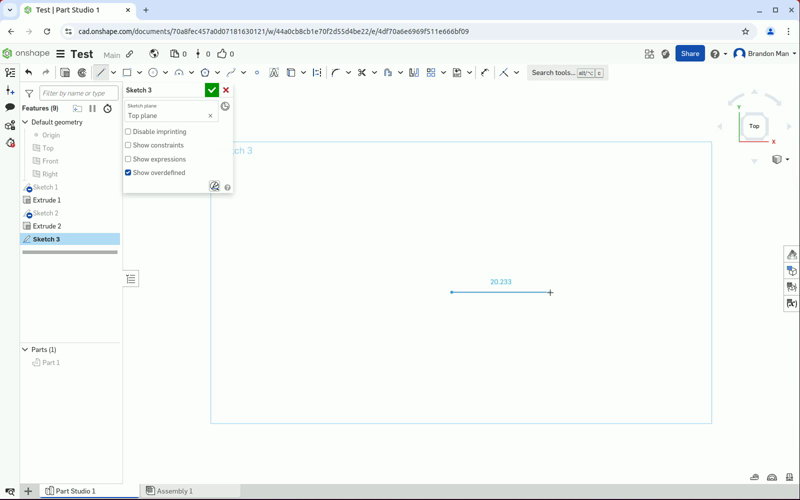
key_up(shift)
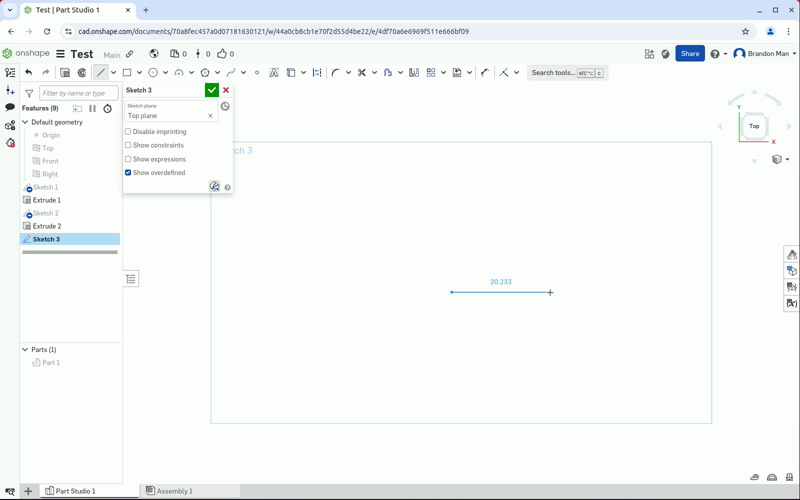
key_down(shift)
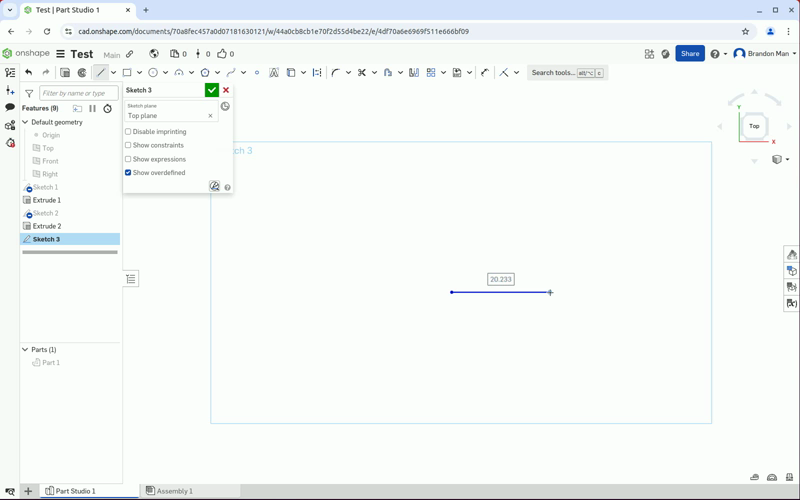
mouse_move(550, 170)
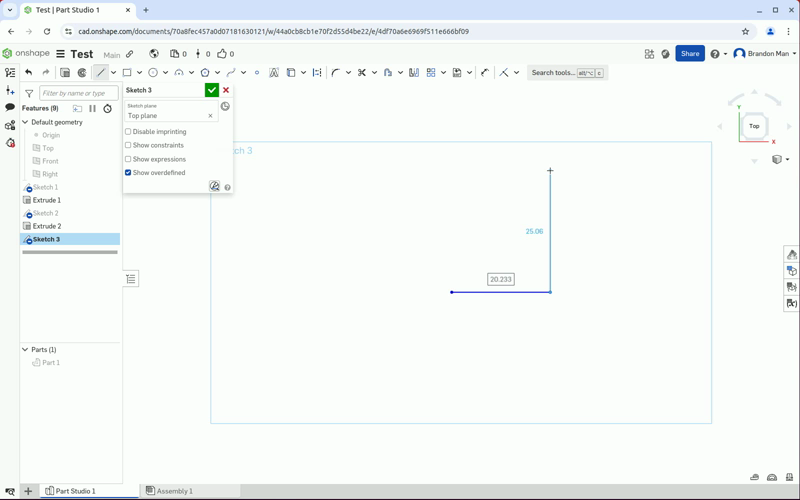
click(550, 170)
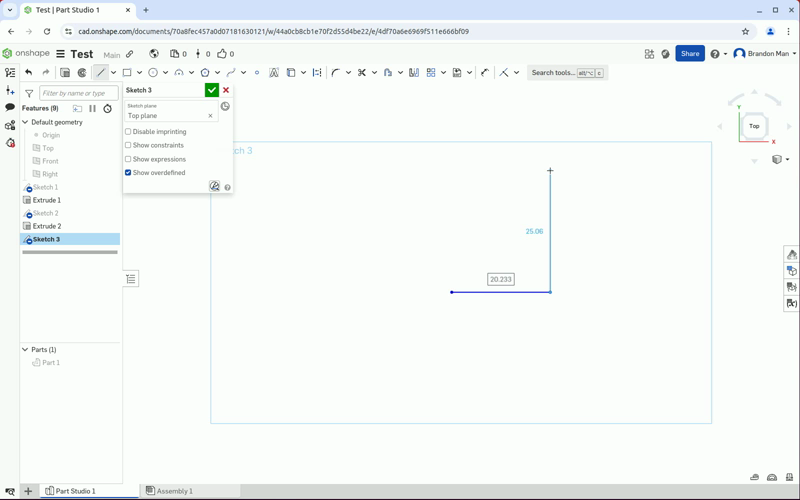
key_up(shift)
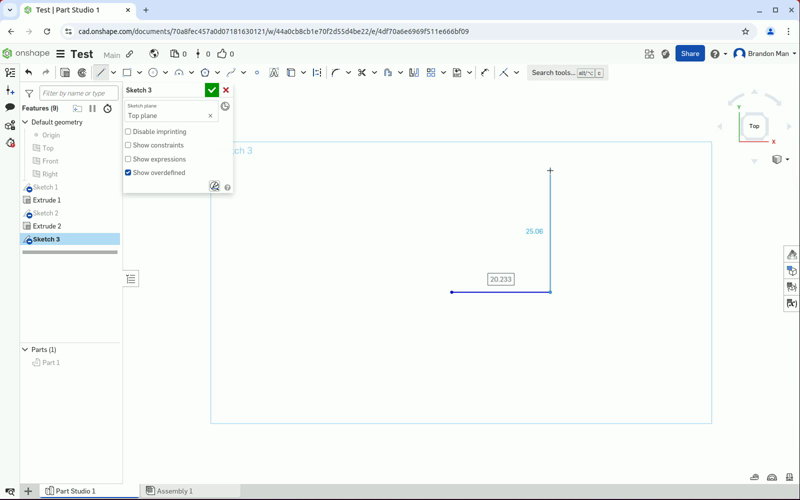
key_down(shift)
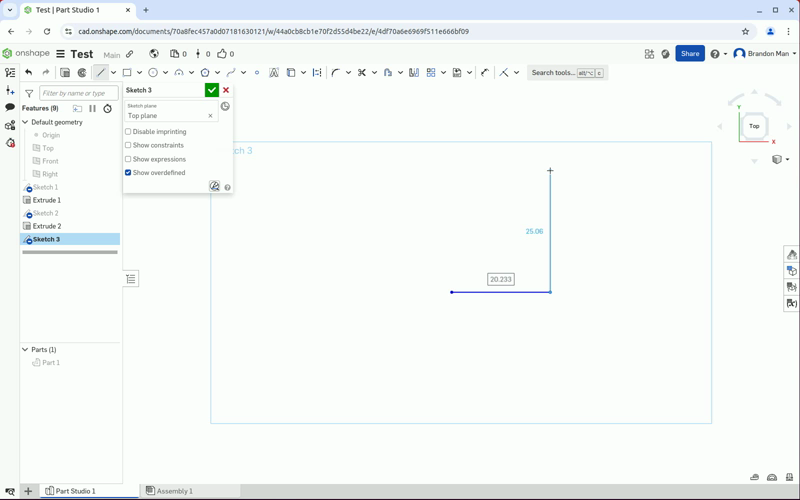
mouse_move(451, 170)
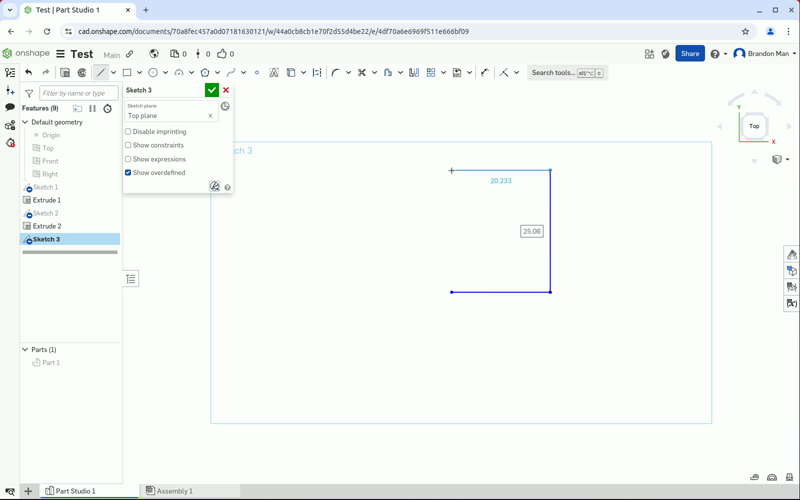
click(451, 170)
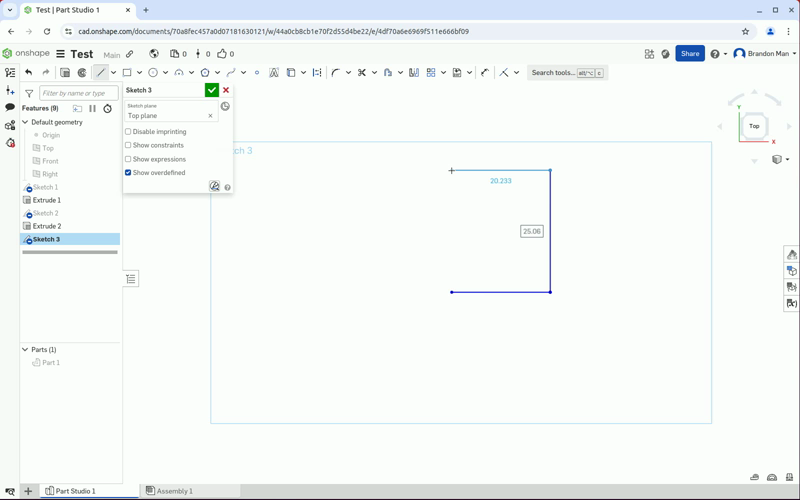
key_up(shift)
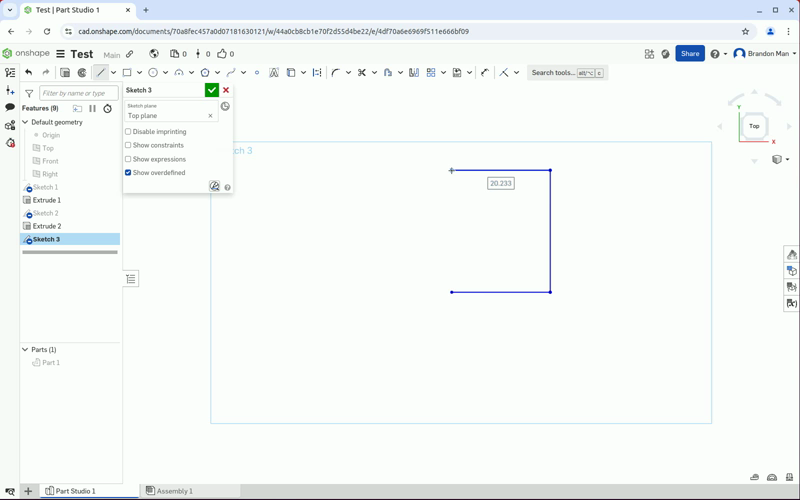
key_down(shift)
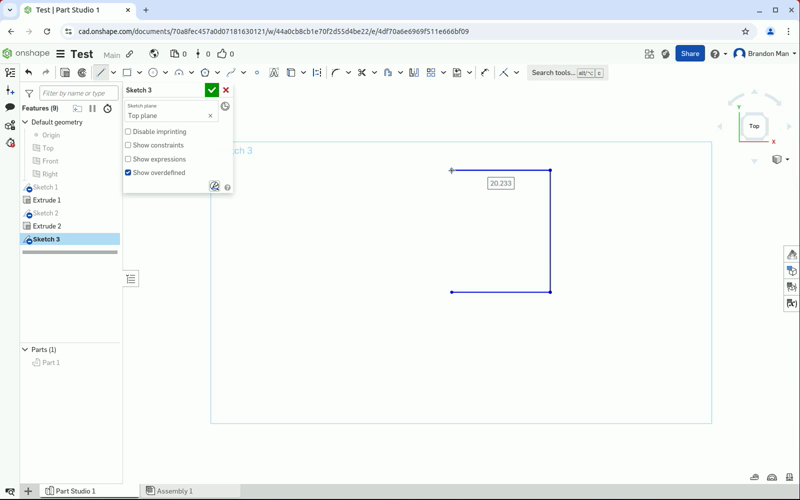
mouse_move(451, 292)
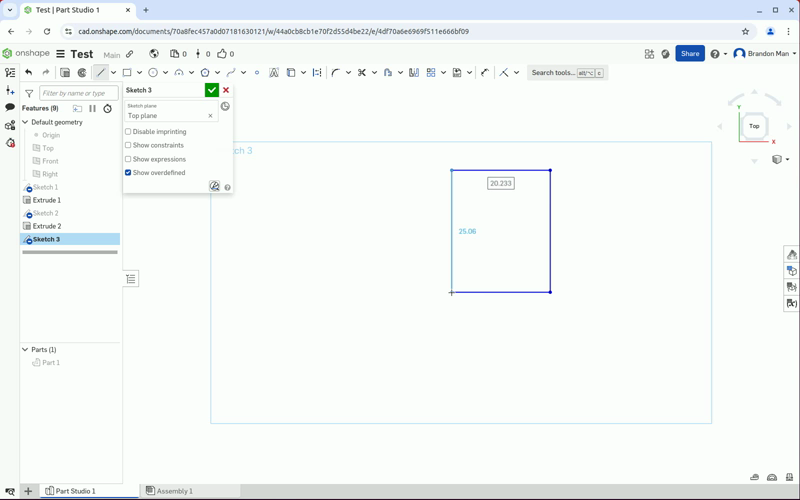
key_up(shift)
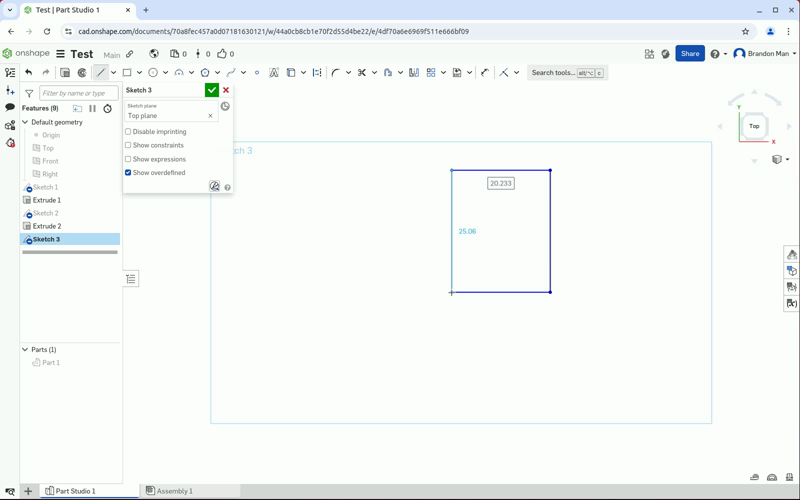
click(451, 292)
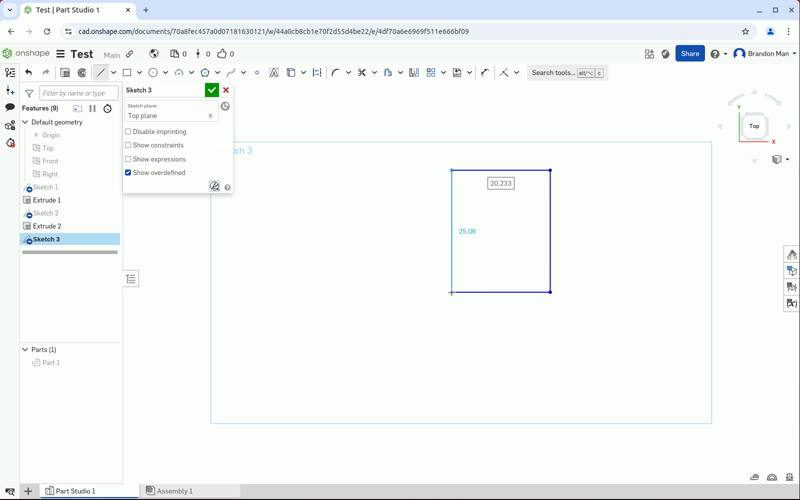
key(esc)
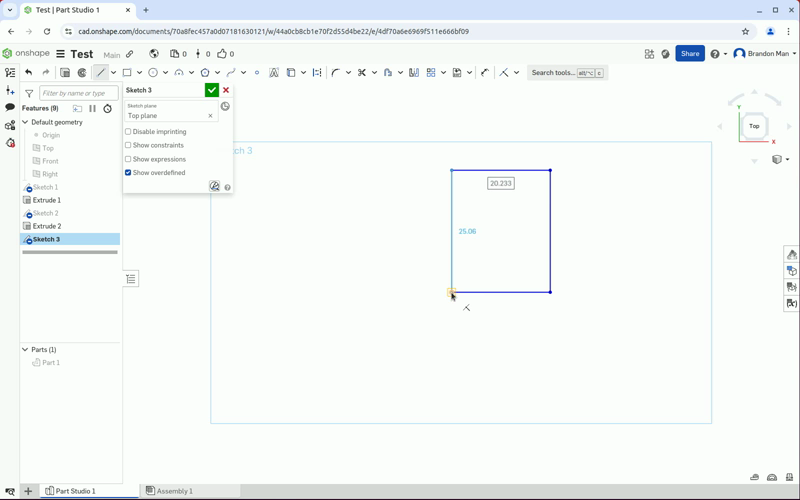
key(l)
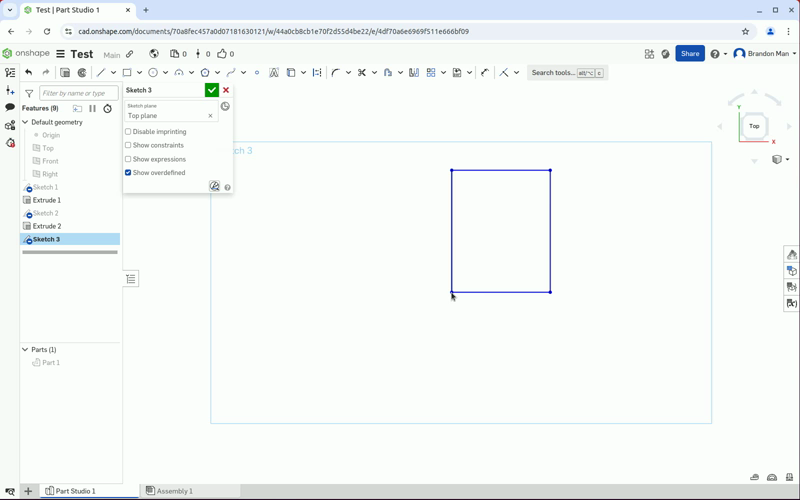
key_down(shift)
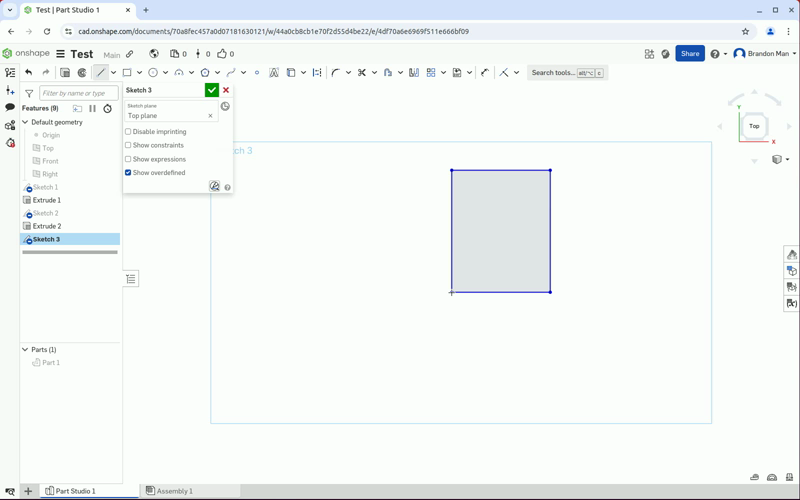
mouse_move(460, 283)
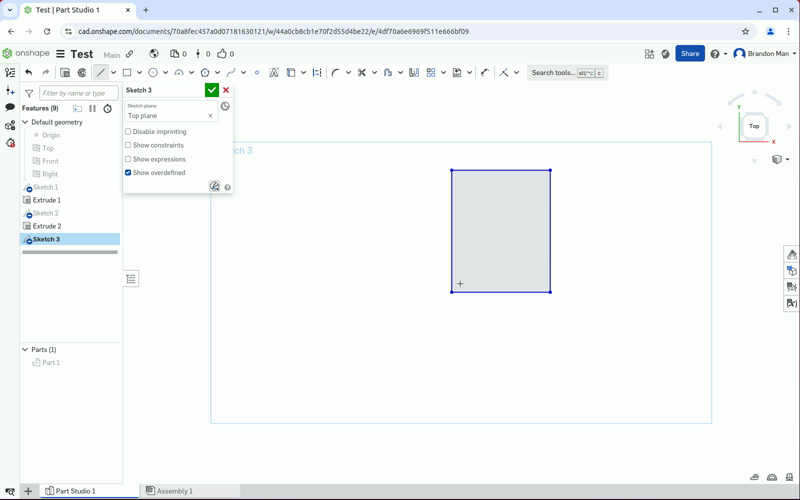
click(460, 283)
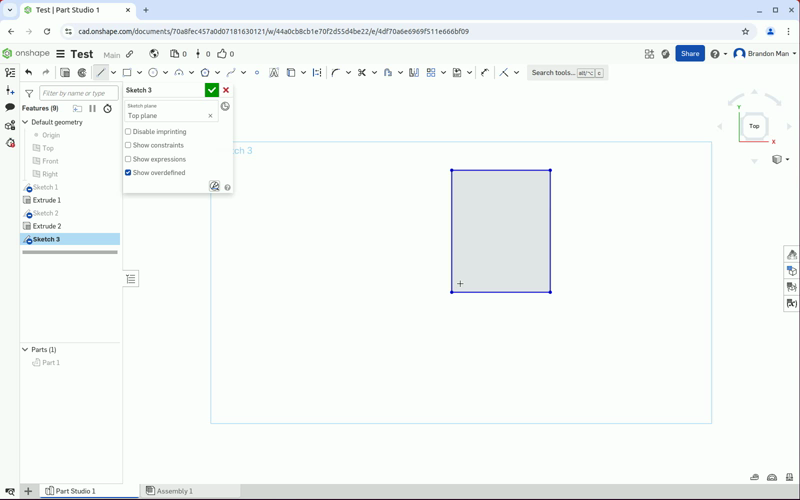
key_up(shift)
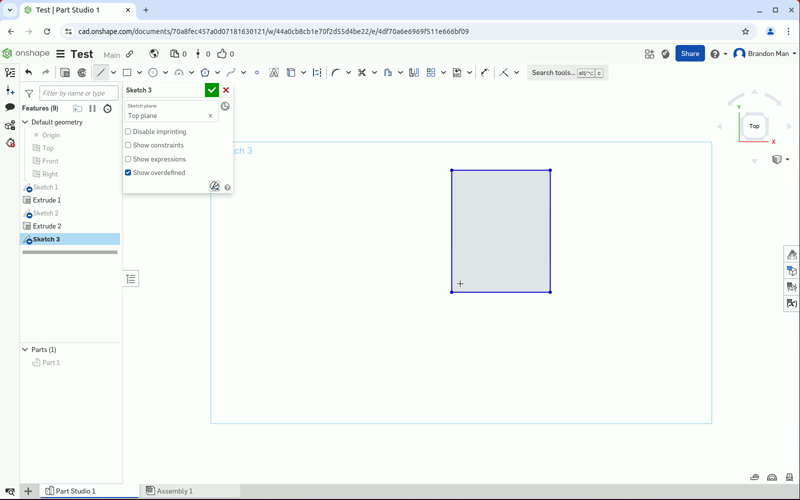
key_down(shift)
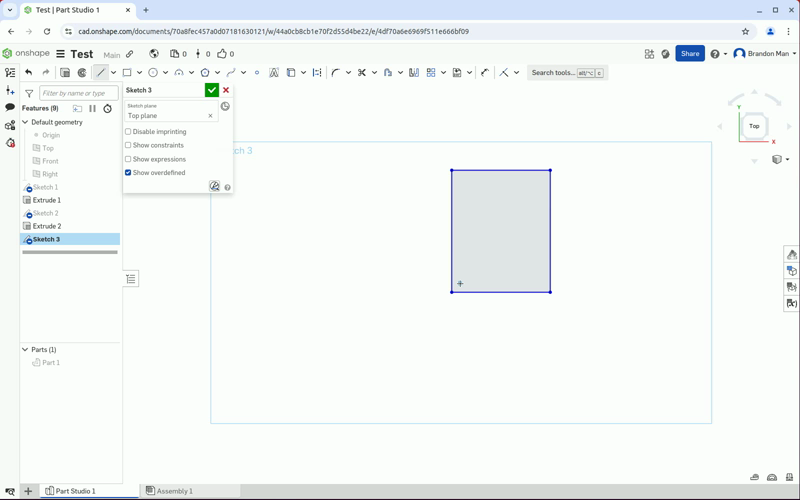
mouse_move(540, 283)
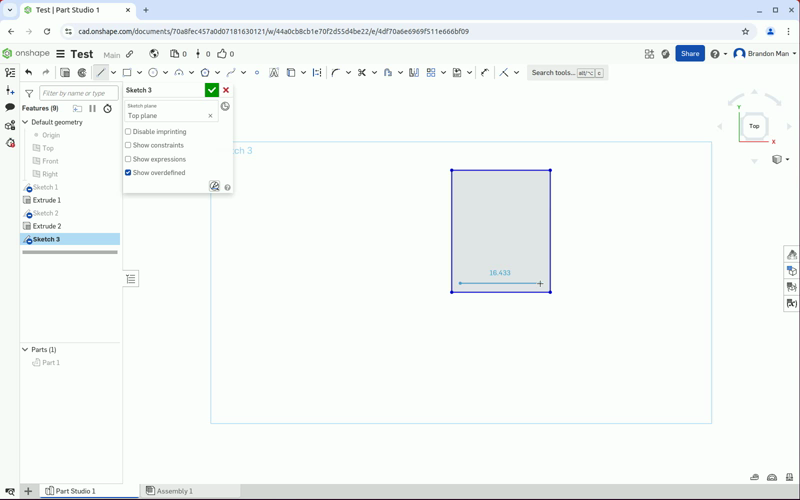
click(540, 283)
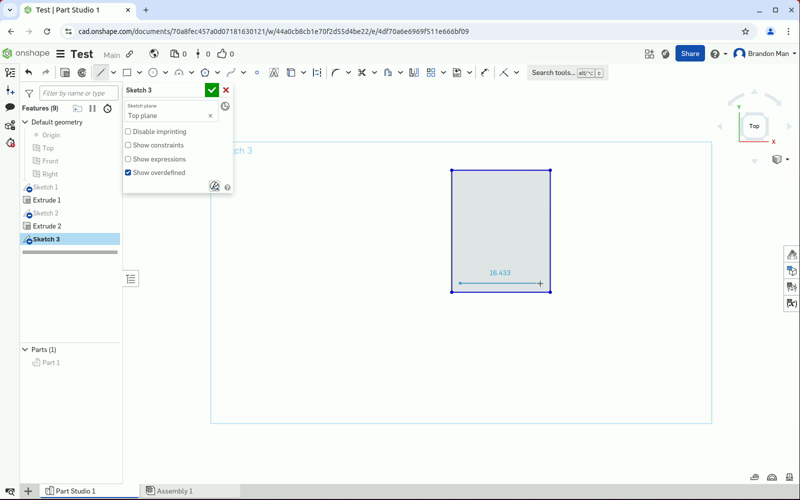
key_up(shift)
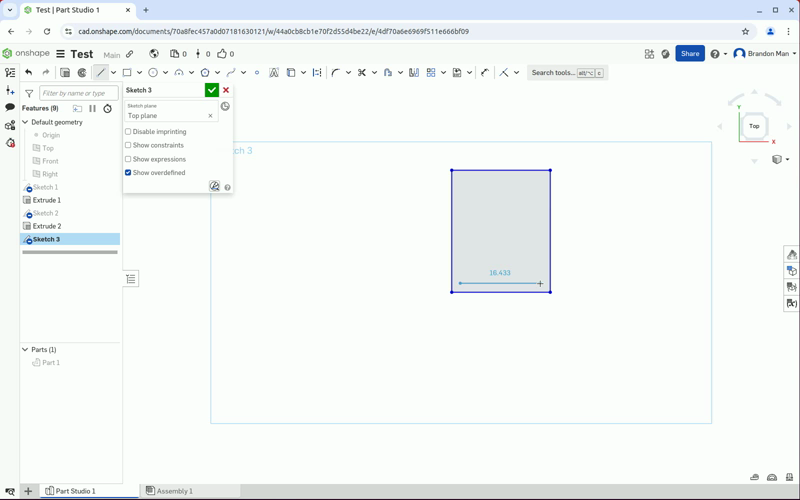
key_down(shift)
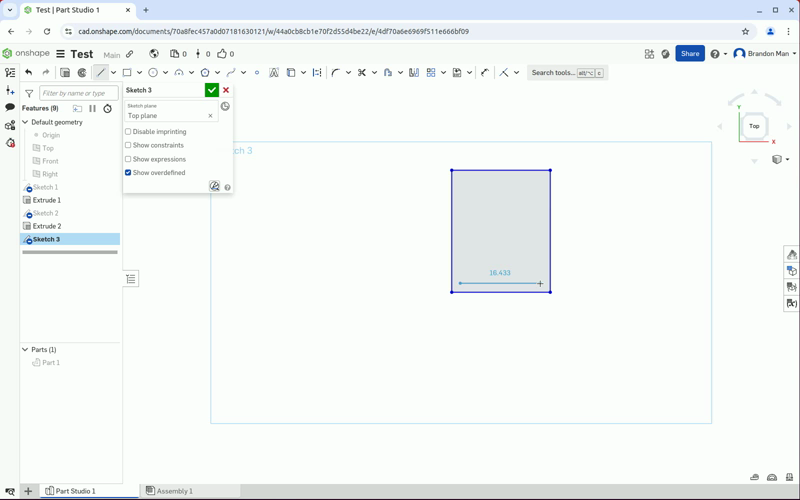
mouse_move(540, 179)
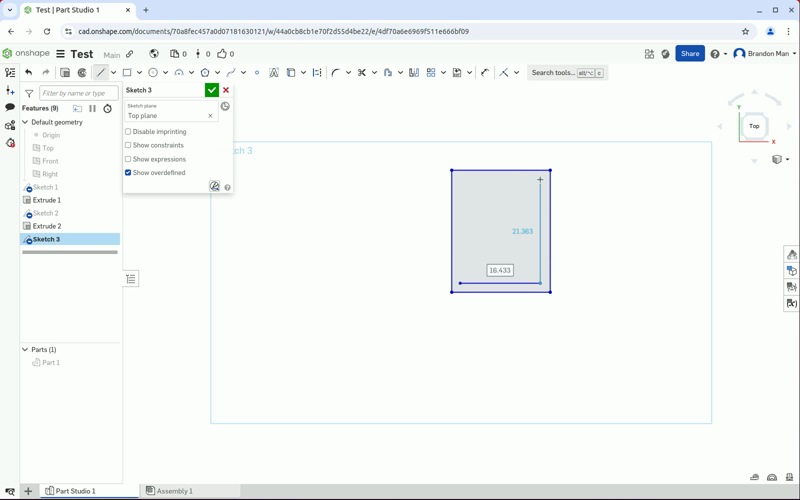
click(540, 179)
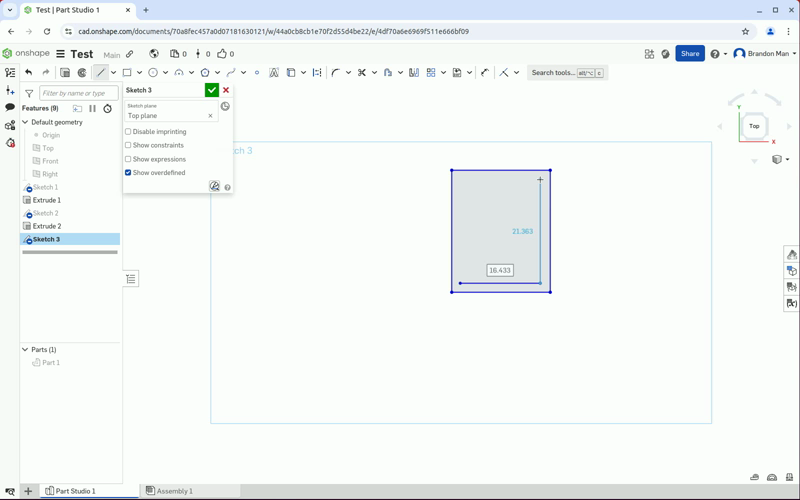
key_up(shift)
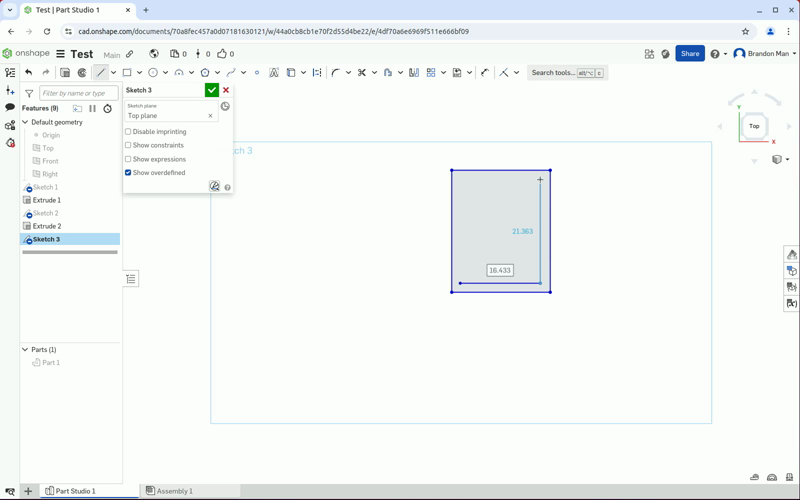
key_down(shift)
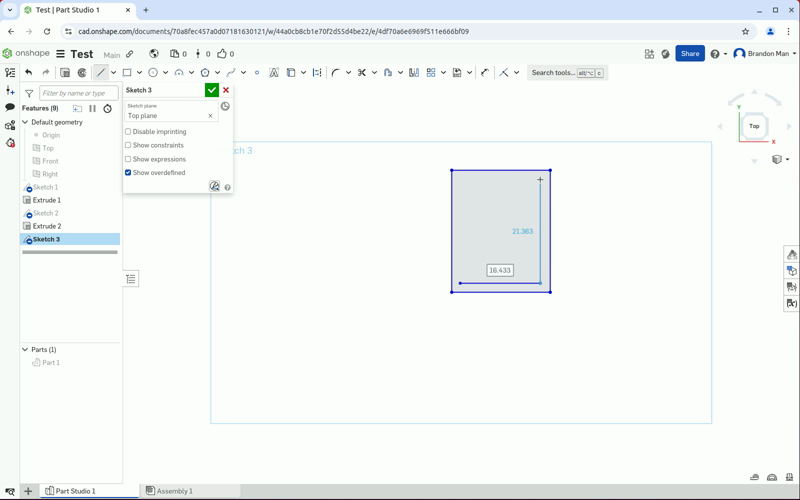
mouse_move(460, 179)
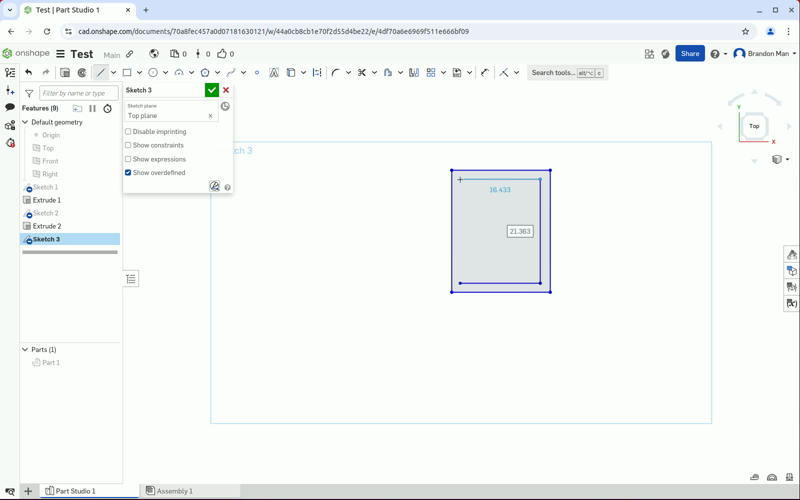
click(460, 179)
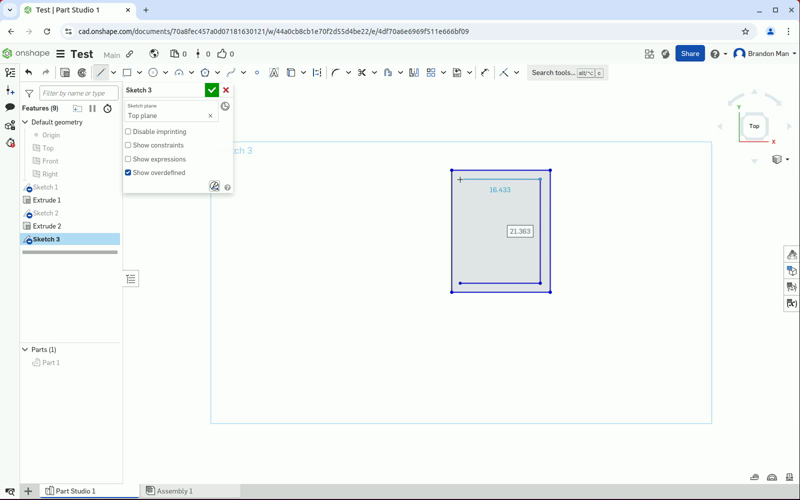
key_up(shift)
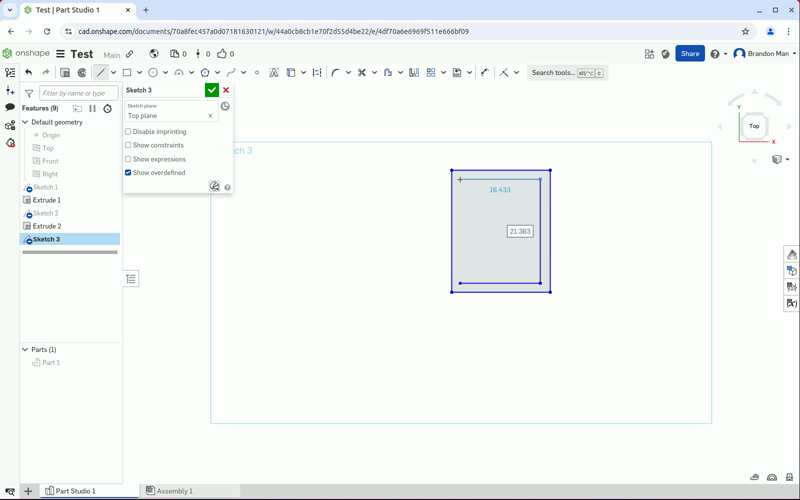
key_down(shift)
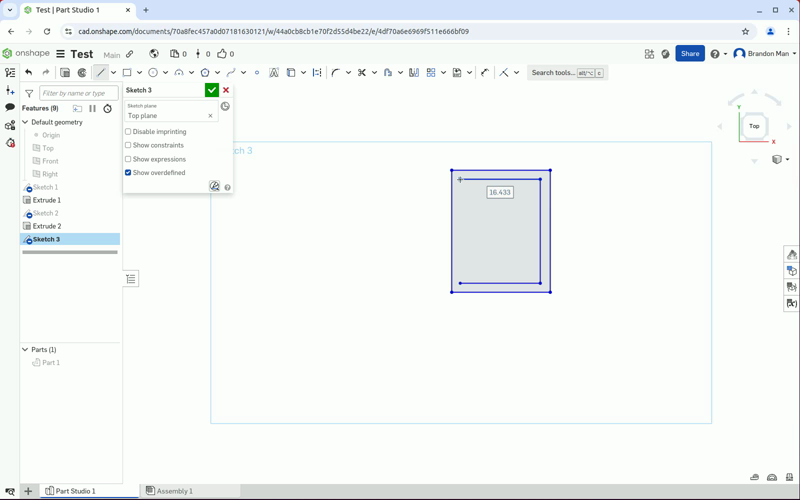
mouse_move(460, 283)
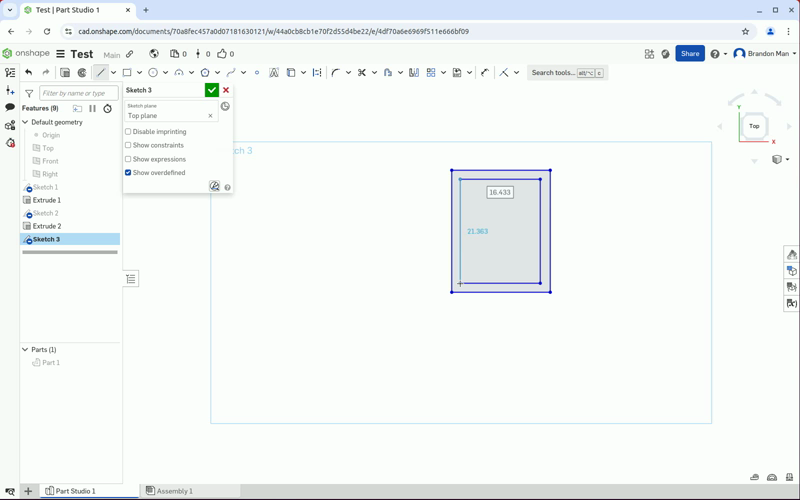
key_up(shift)
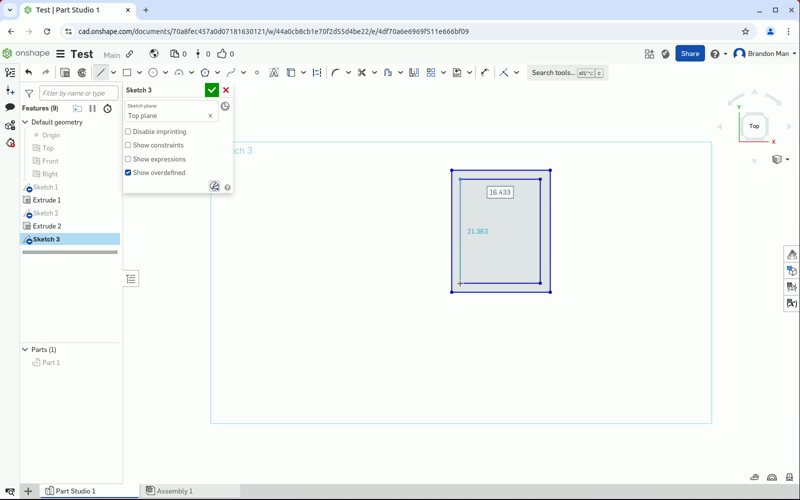
click(460, 283)
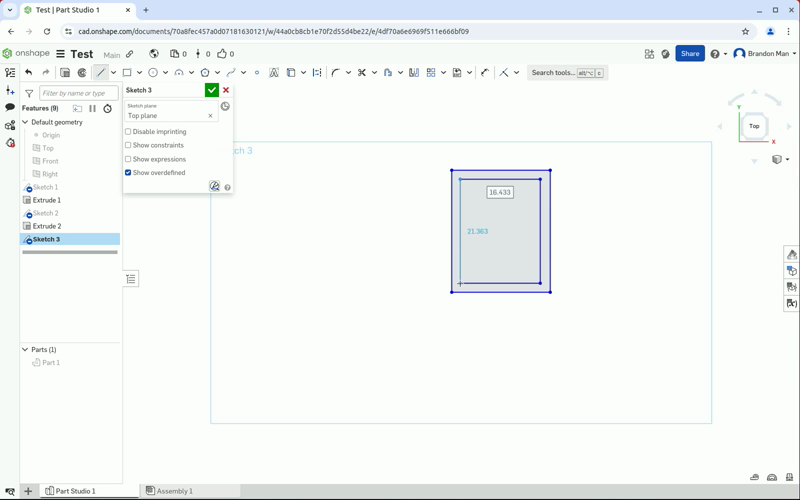
key(esc)
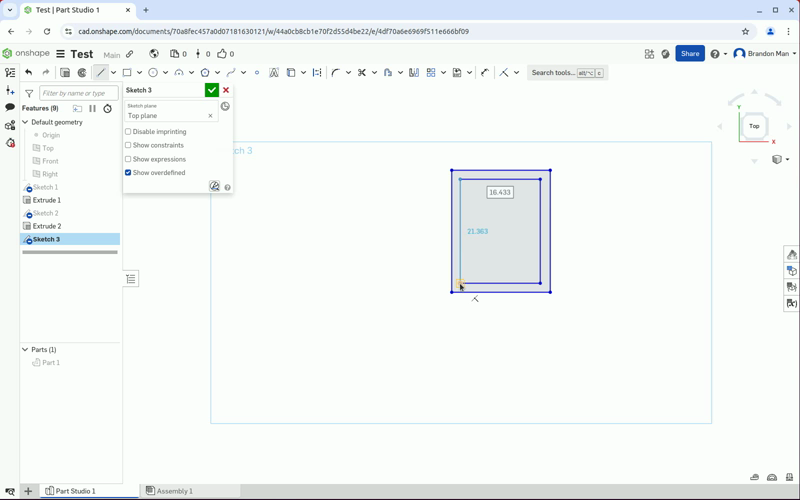
mouse_move(473, 288)
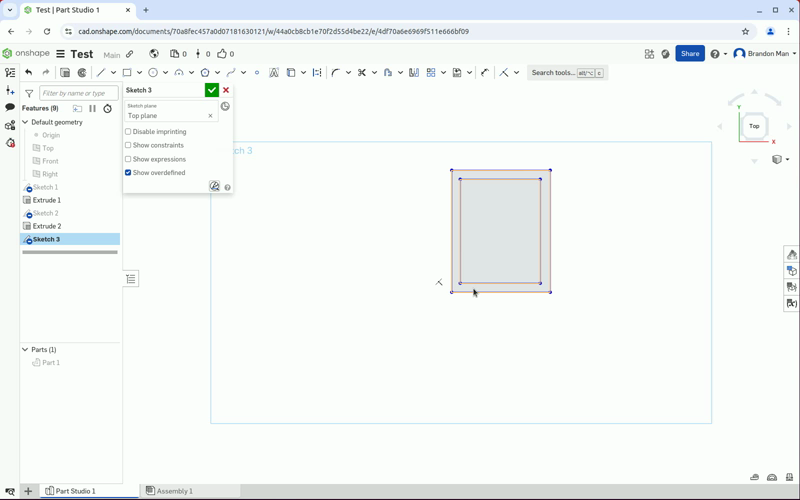
click(473, 288)
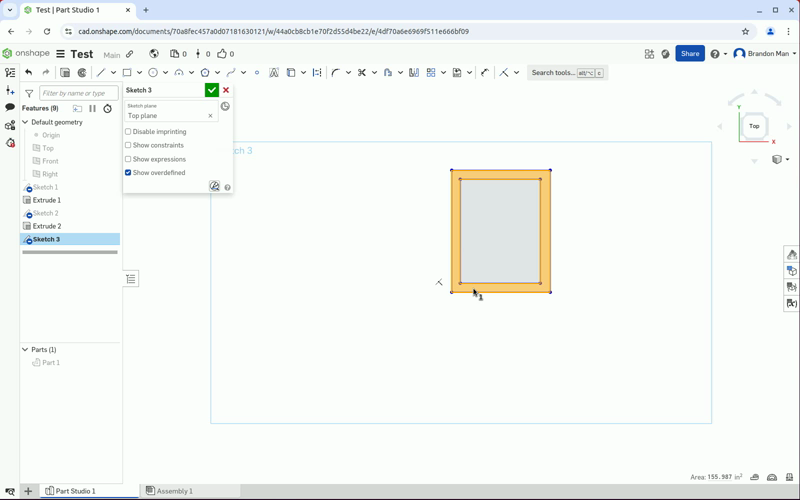
mouse_move(73, 352)
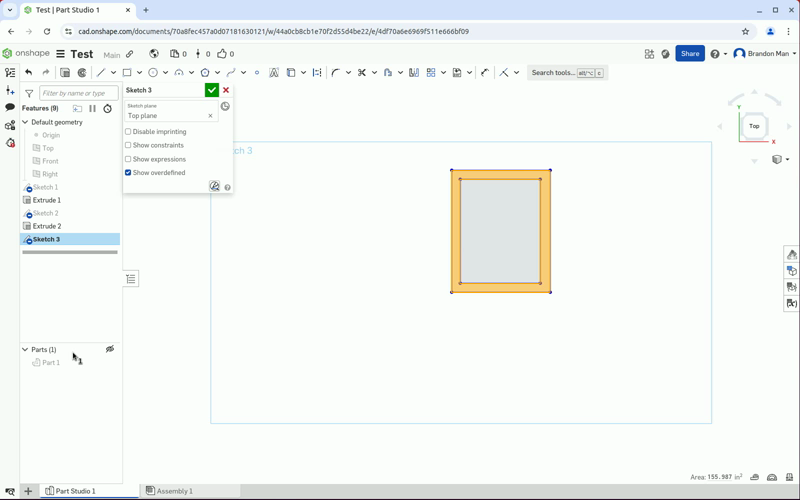
key(shift+y)
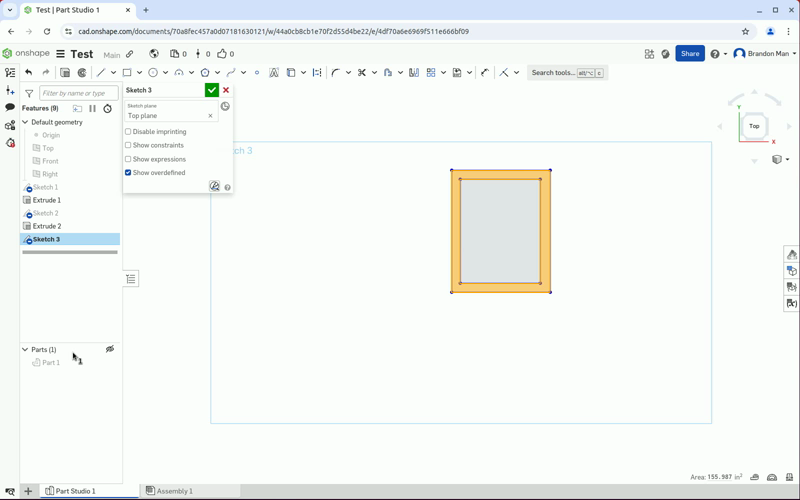
key(shift+e)
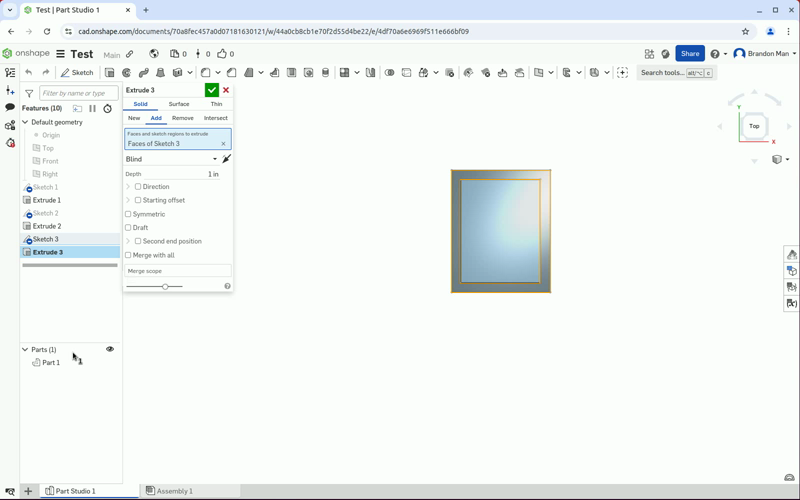
mouse_move(143, 106)
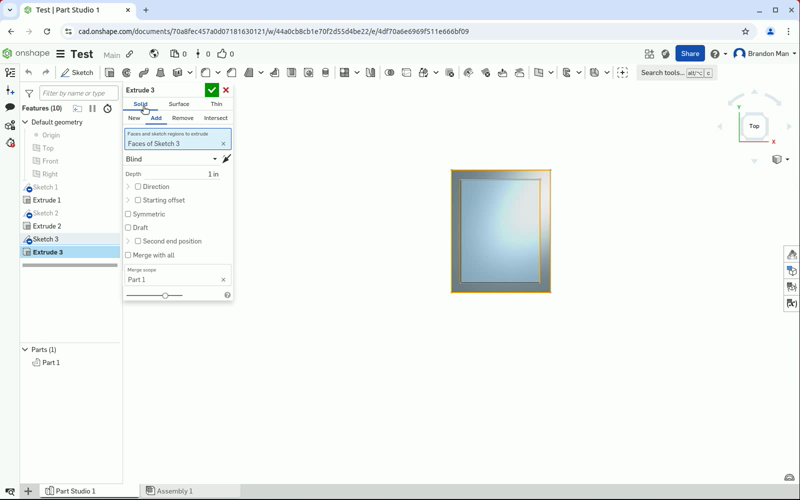
click(143, 106)
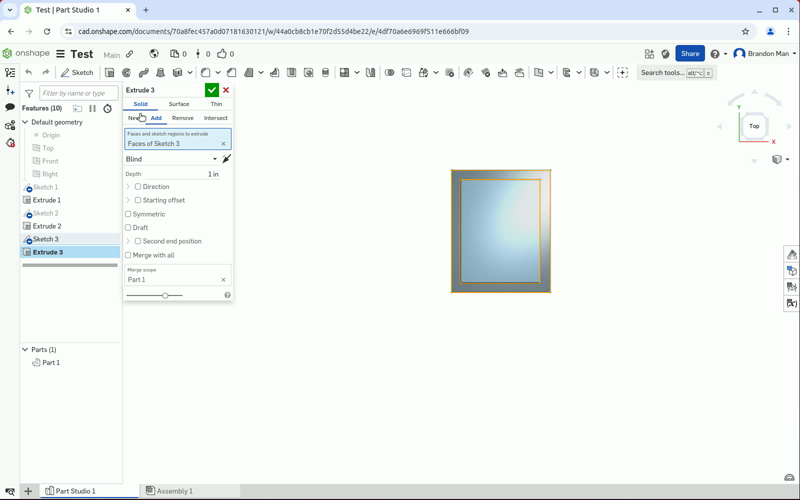
mouse_move(137, 120)
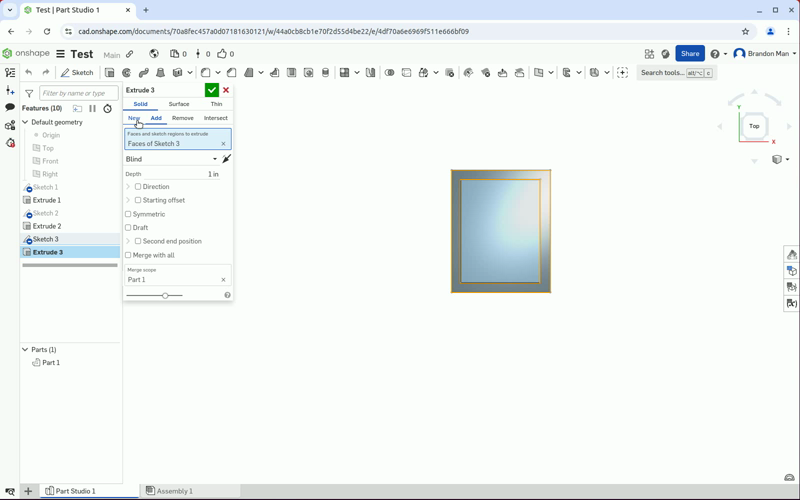
click(137, 120)
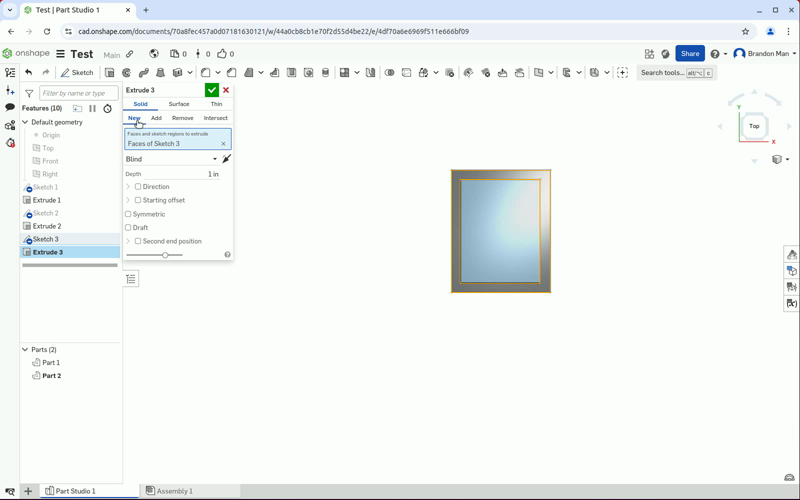
key(tab, 4)
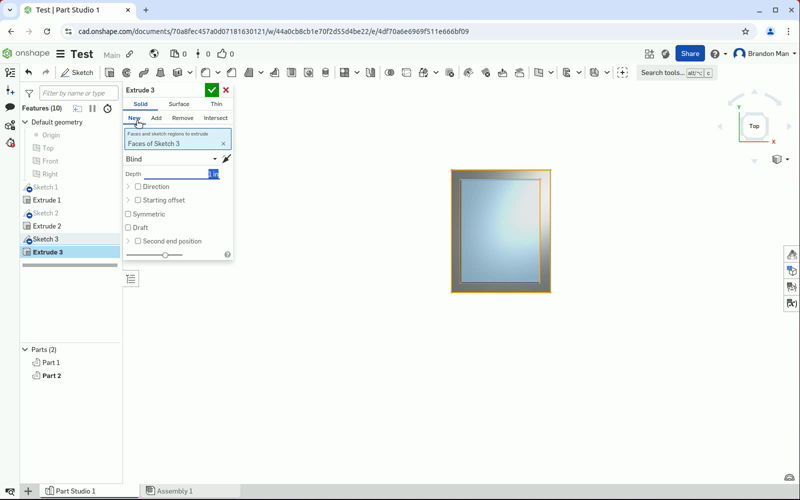
text(0.481)
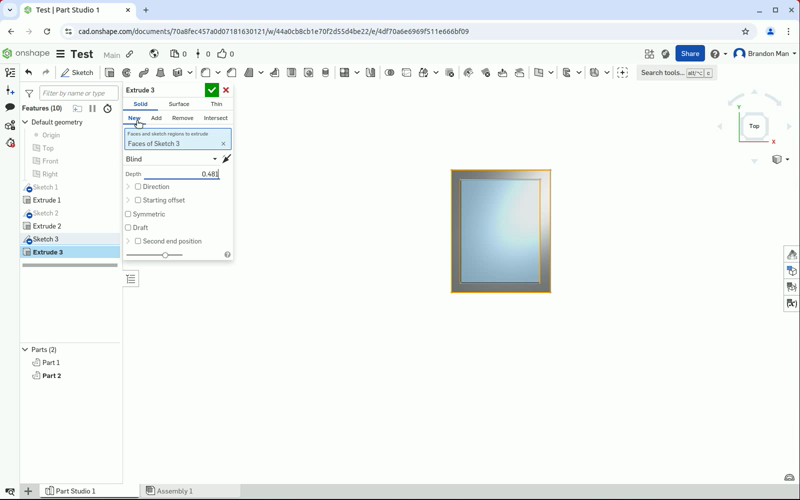
key(enter)
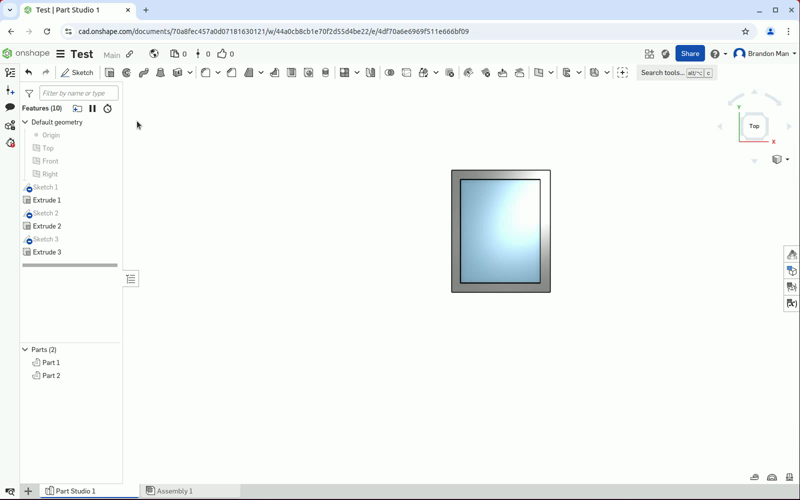
key(shift+h)
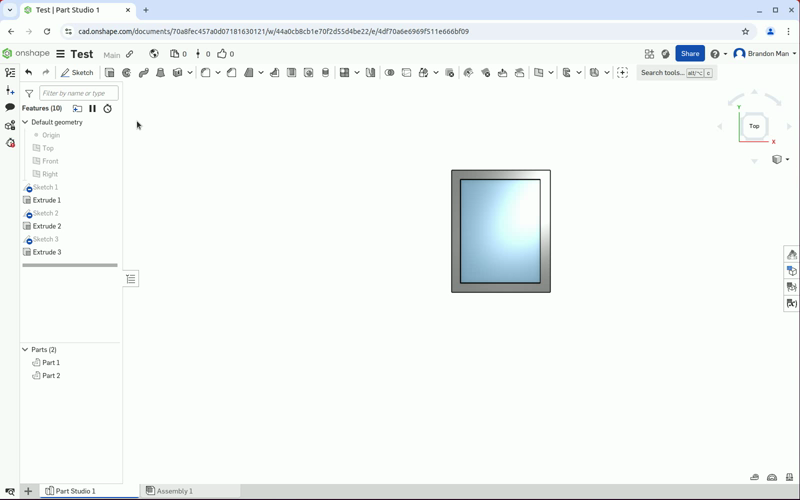
key(shift+h)
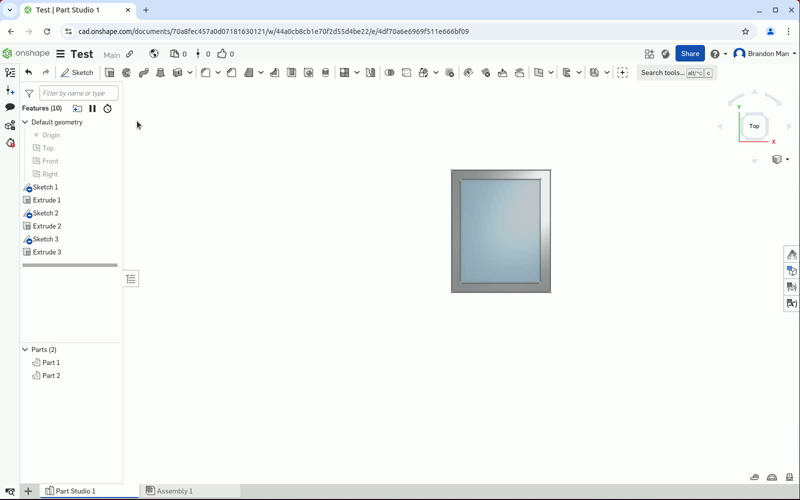
key(shift+7)
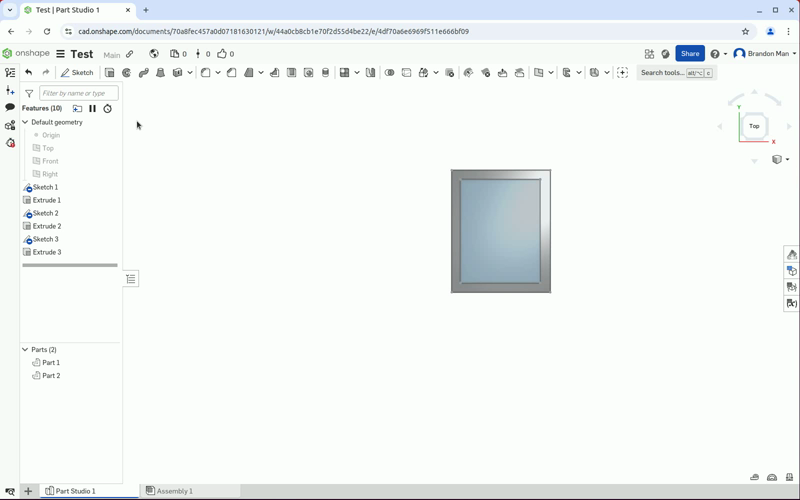
key(up, 3)
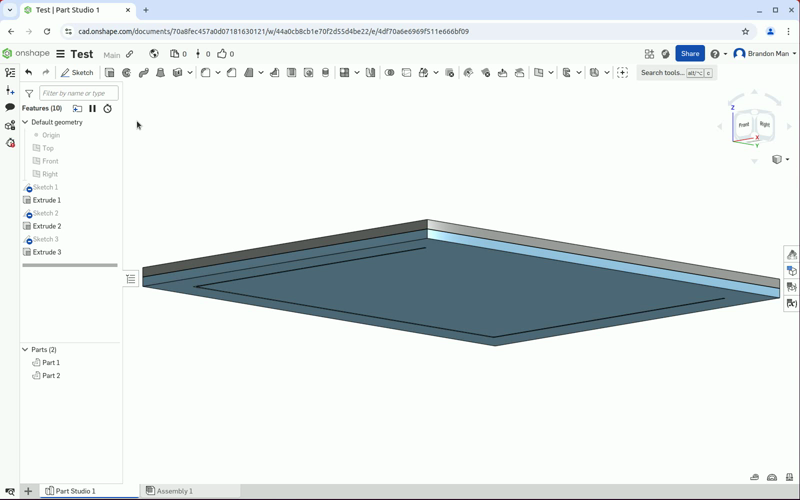
key(left, 3)
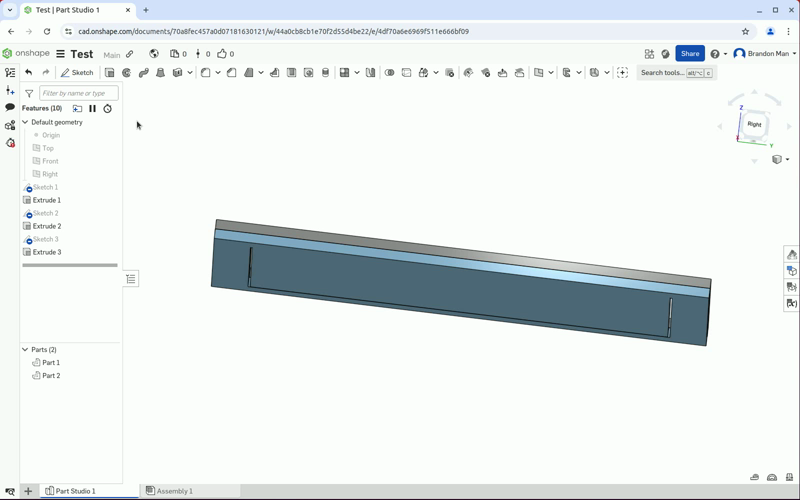
key(right, 3)
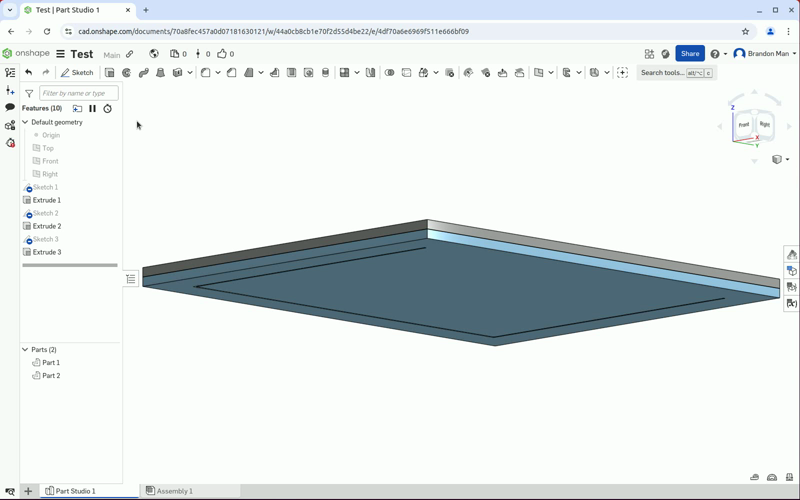
key(down, 3)
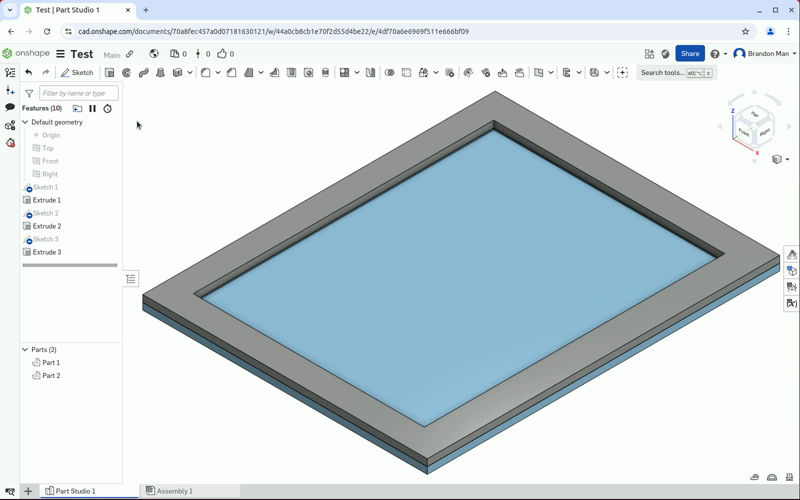
mouse_move(73, 189)
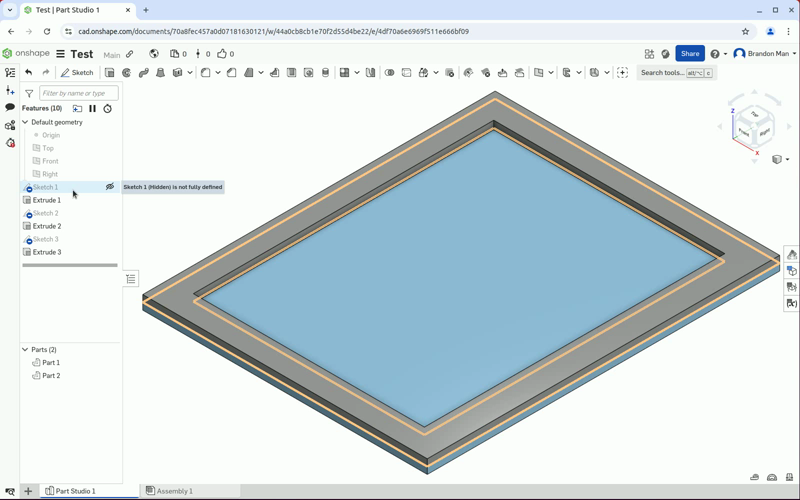
click(73, 189)